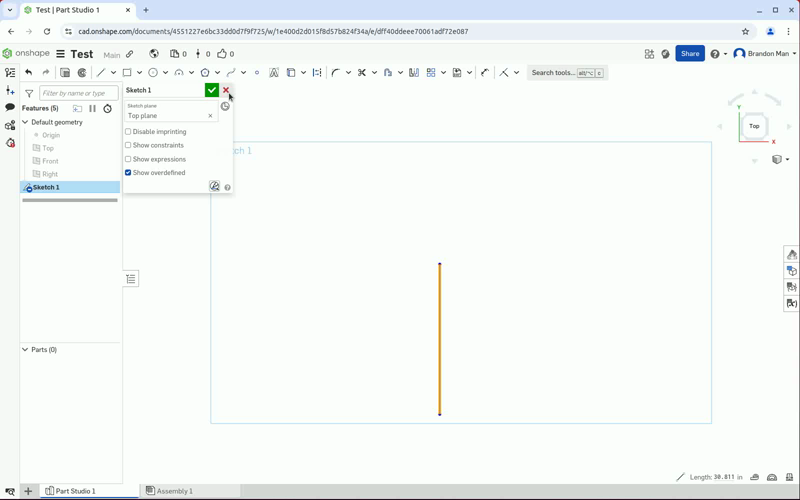
key(shift+h)
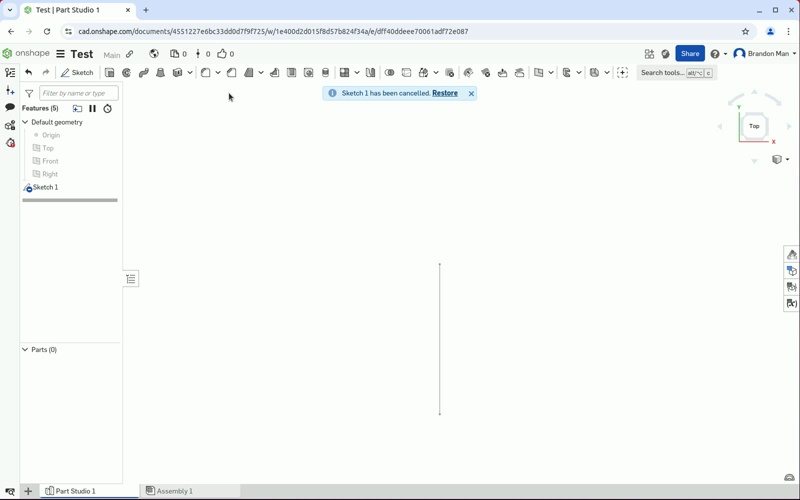
mouse_move(73, 352)
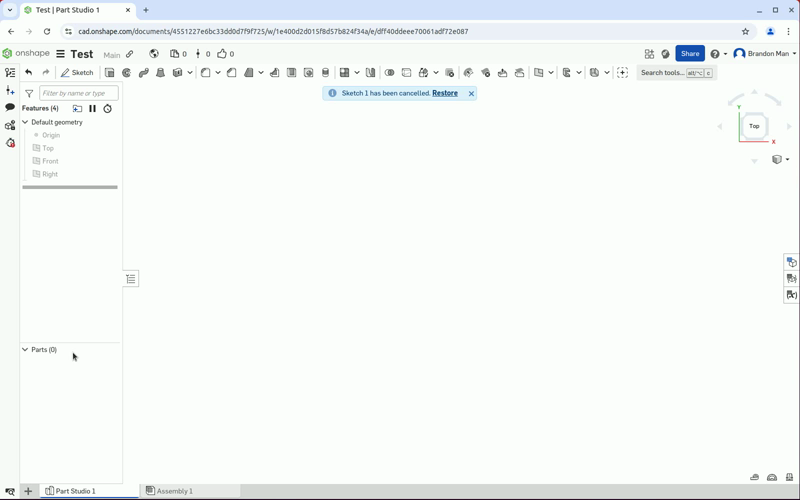
key(y)
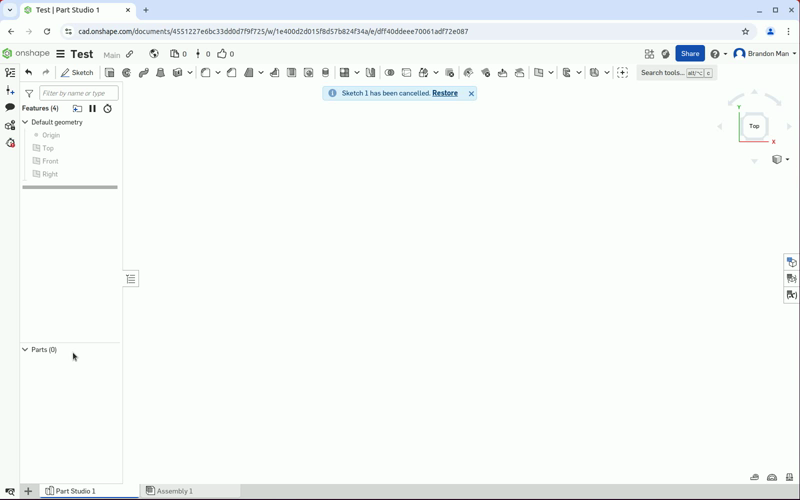
key(shift+p)
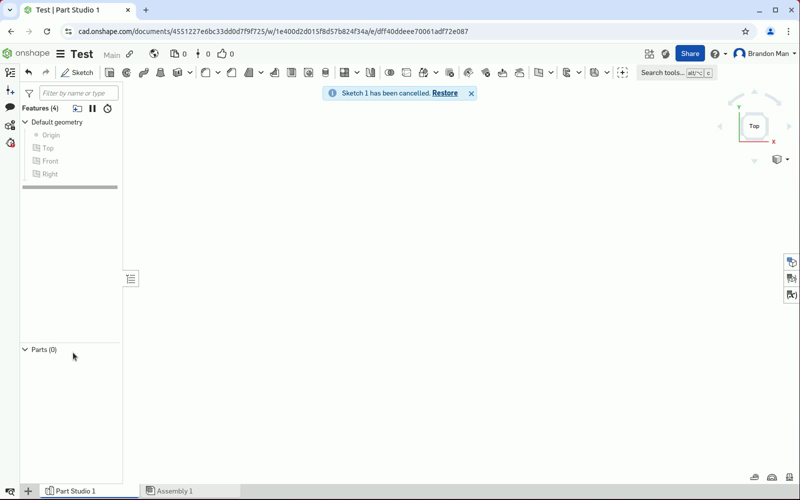
key(space)
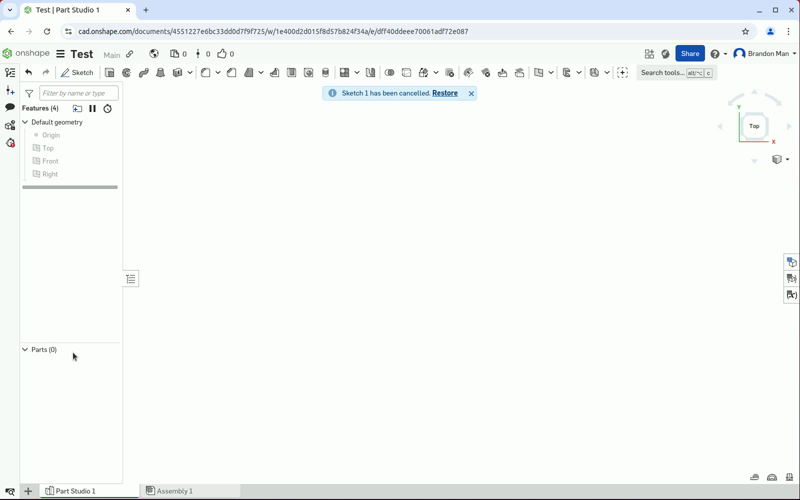
key_down(shift)
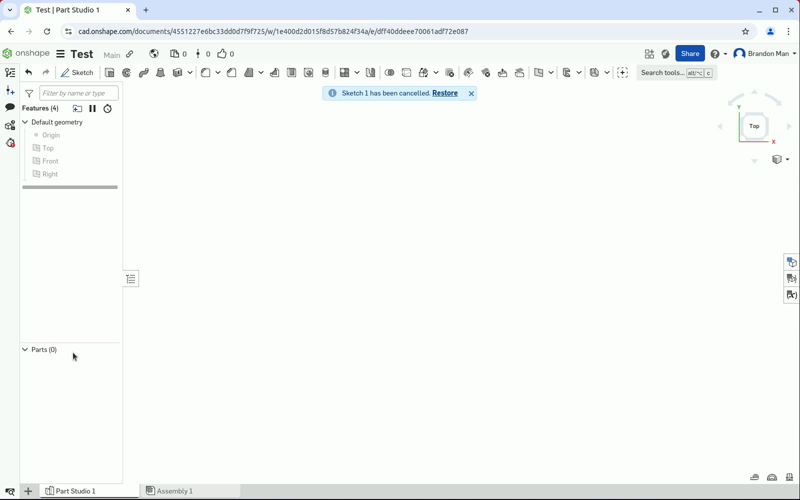
key(up)
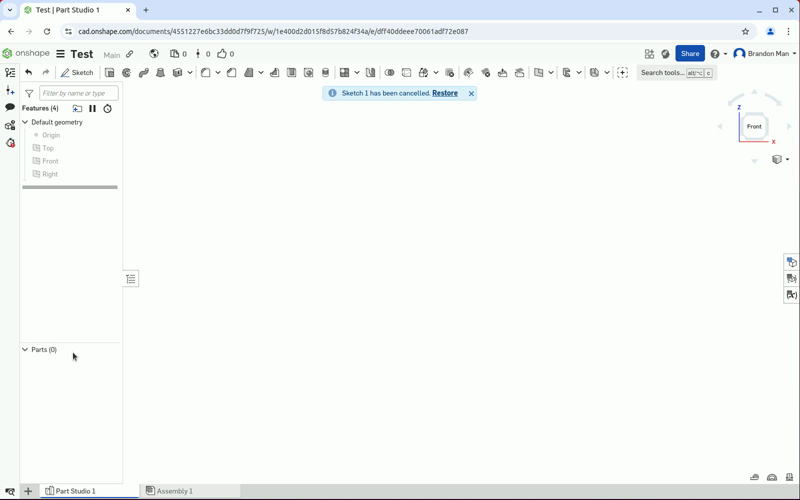
key_up(shift)
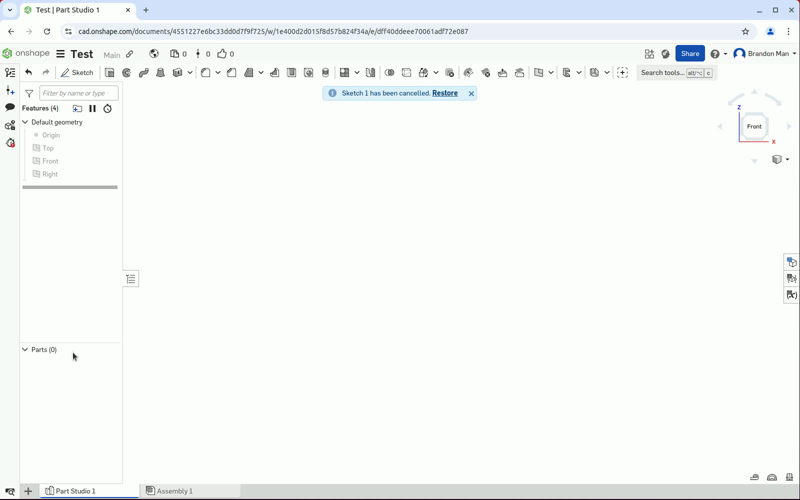
key(space)
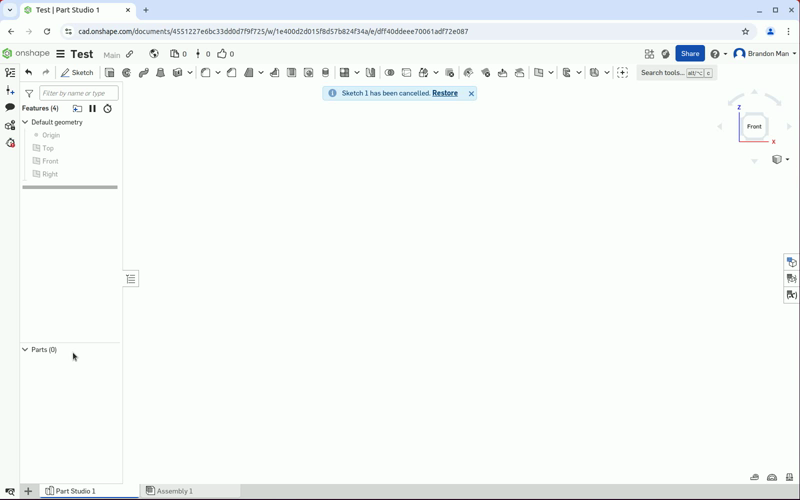
key_down(shift)
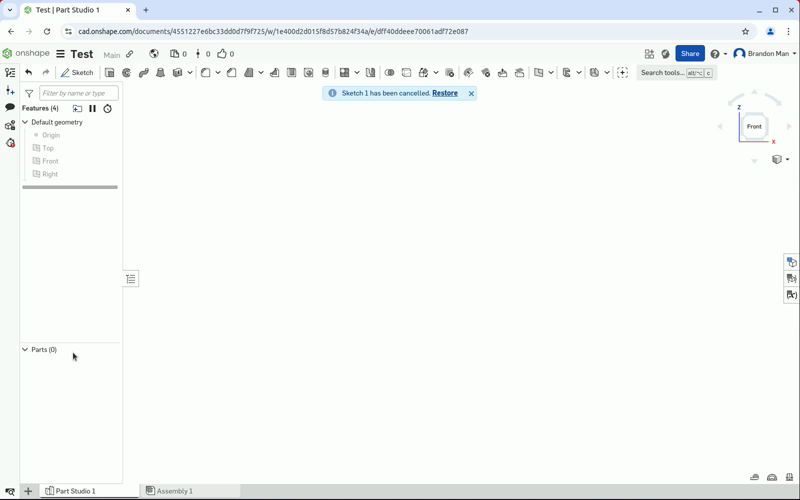
key(left)
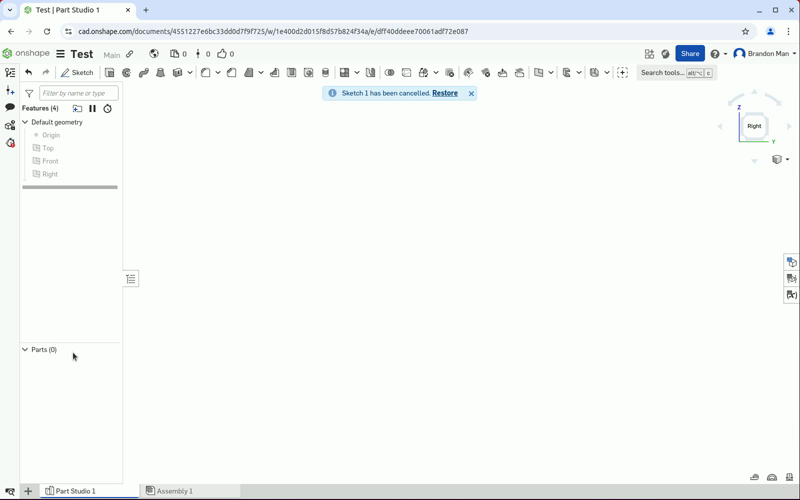
key_up(shift)
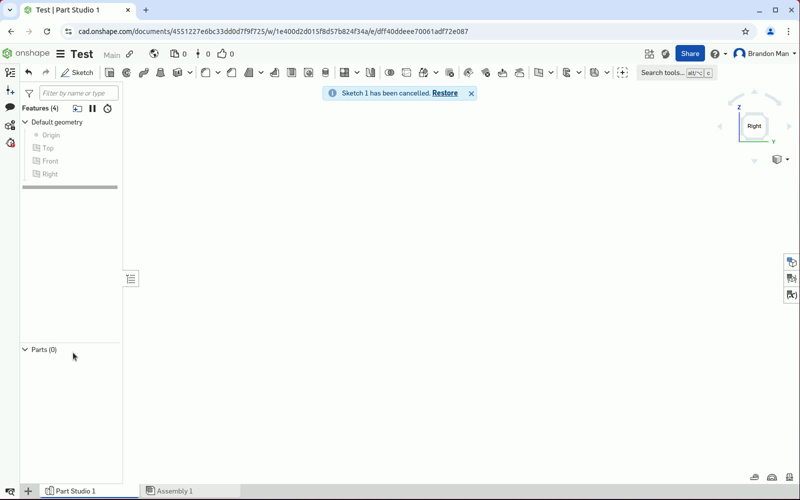
mouse_move(73, 352)
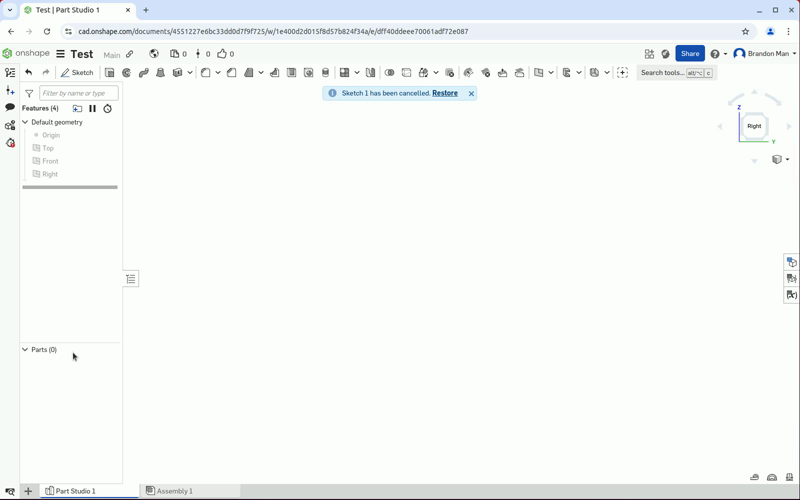
key(shift+y)
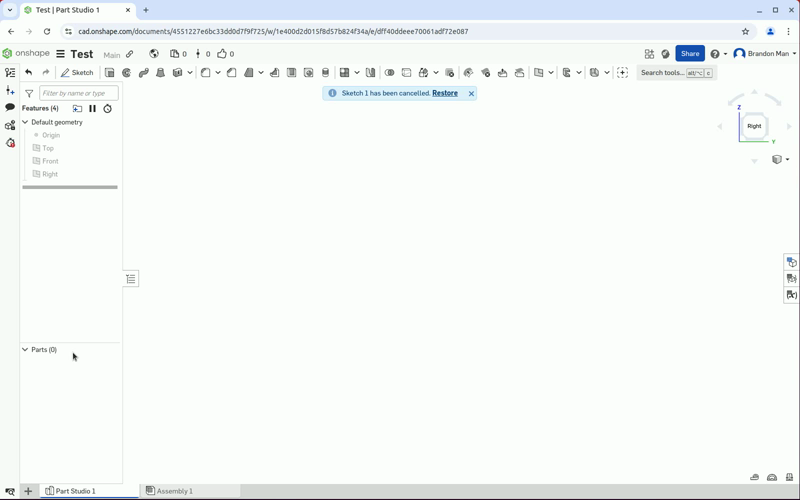
key(shift+s)
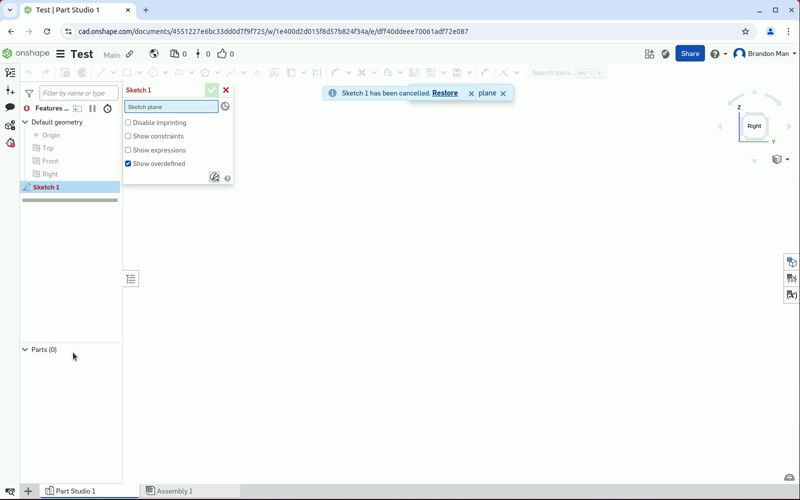
mouse_move(73, 176)
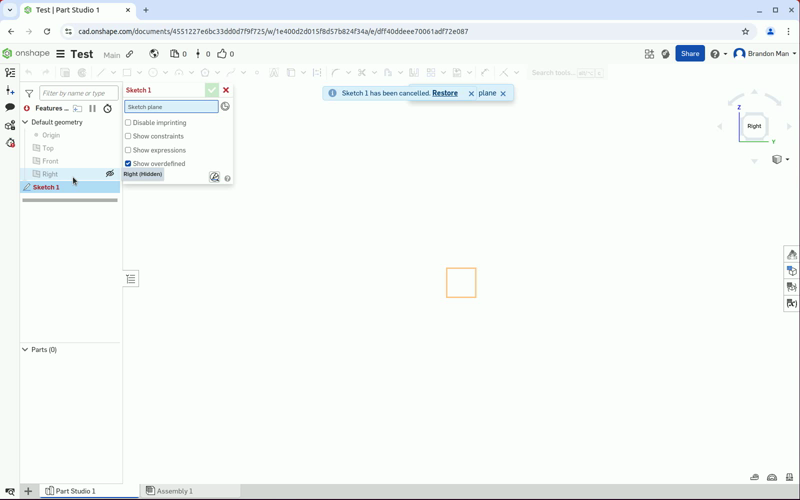
click(73, 176)
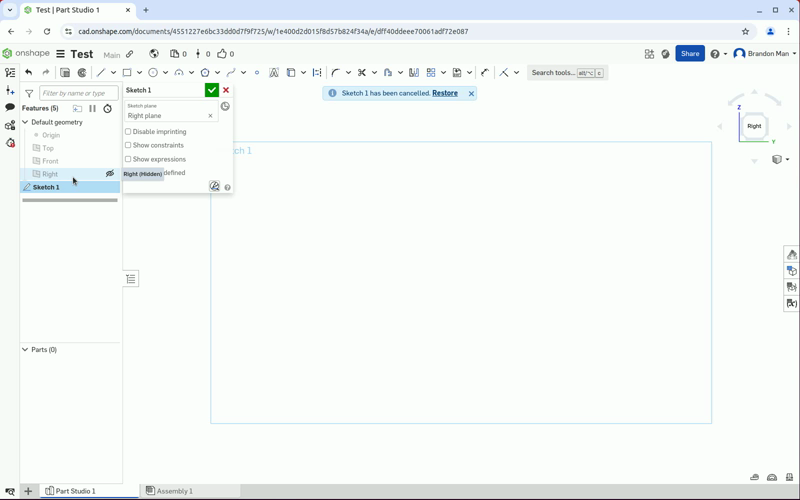
mouse_move(73, 352)
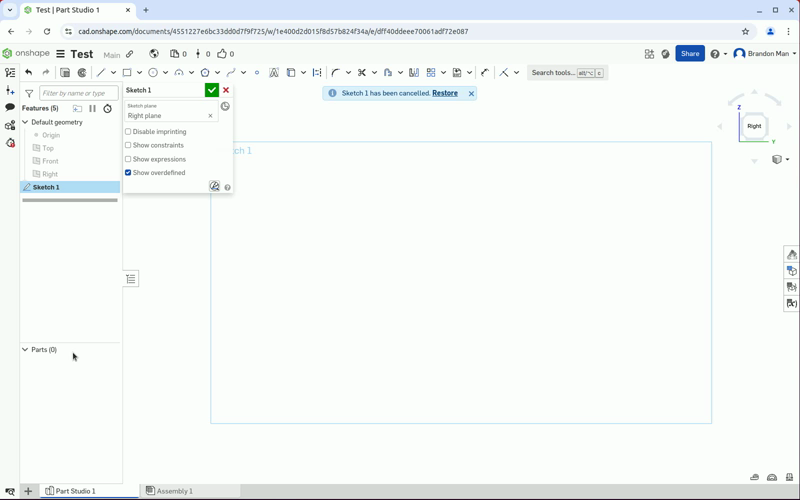
key(y)
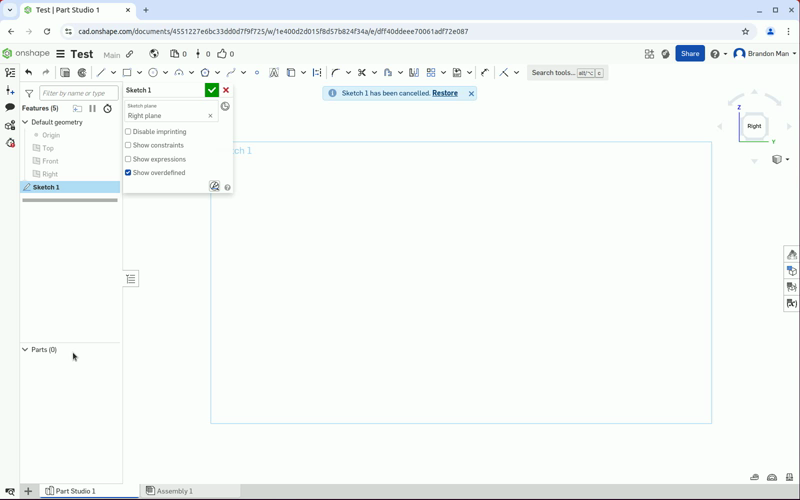
key(l)
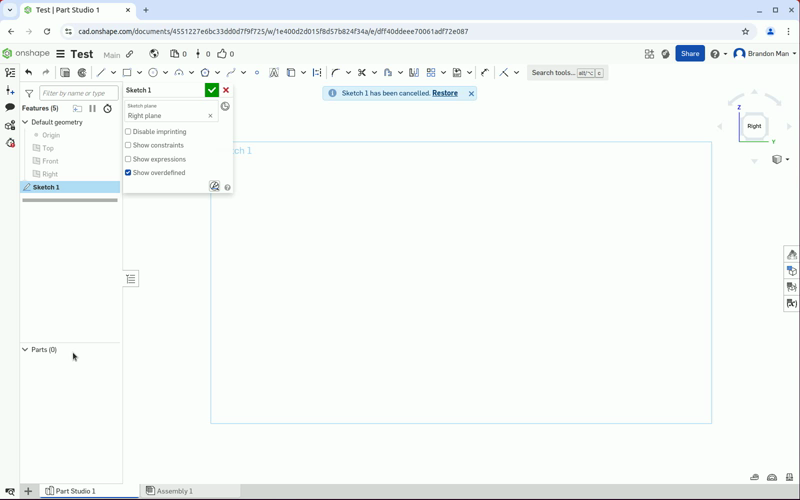
key_down(shift)
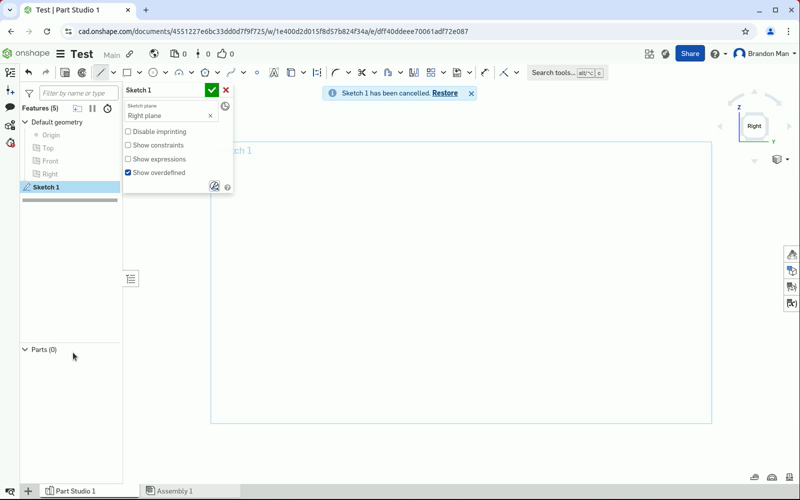
mouse_move(460, 282)
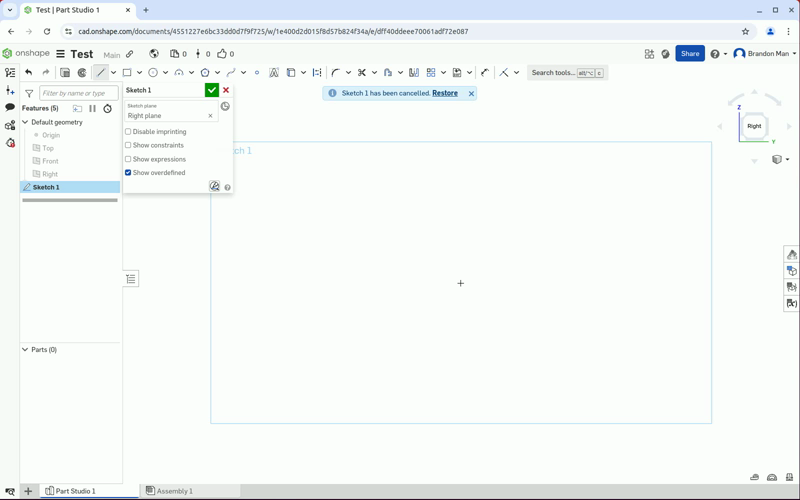
click(460, 282)
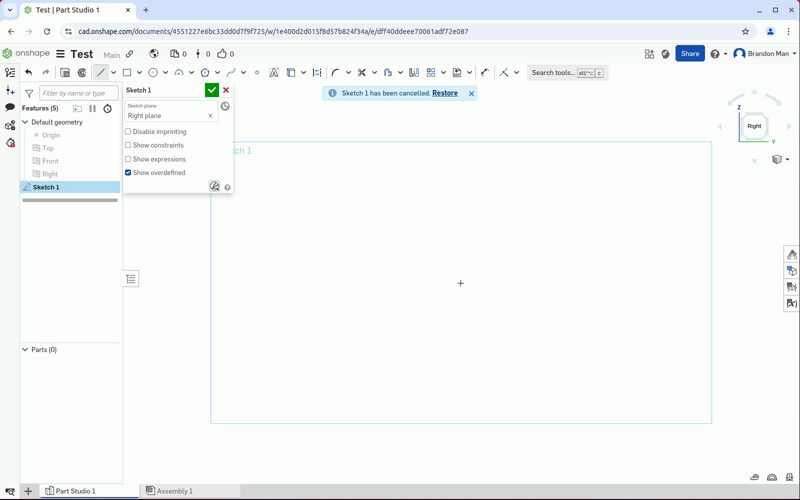
key_up(shift)
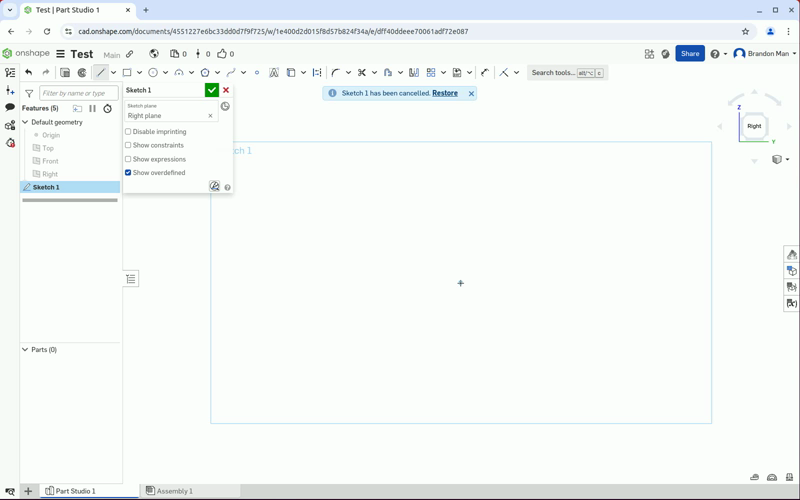
key_down(shift)
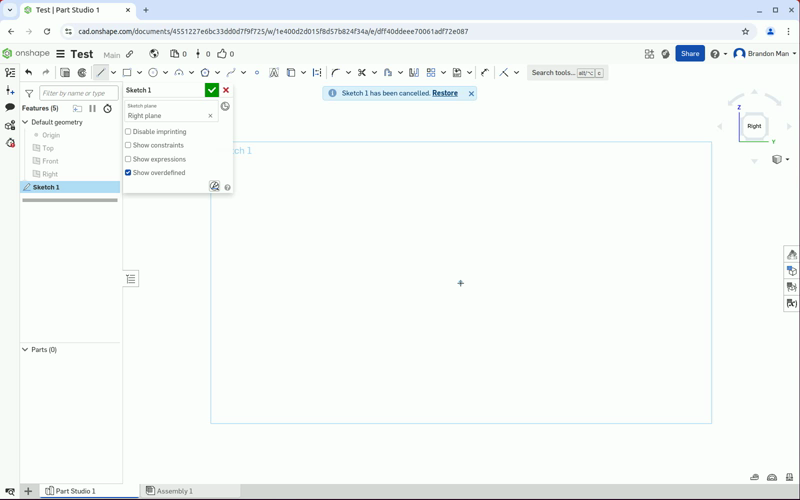
mouse_move(536, 282)
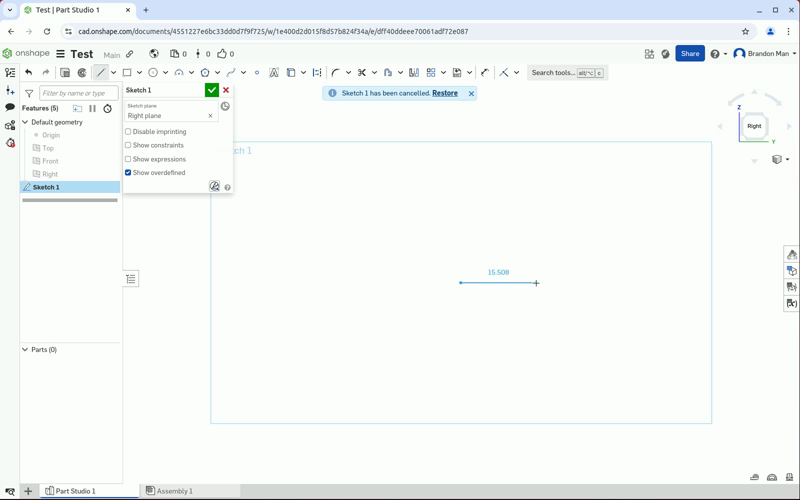
click(536, 282)
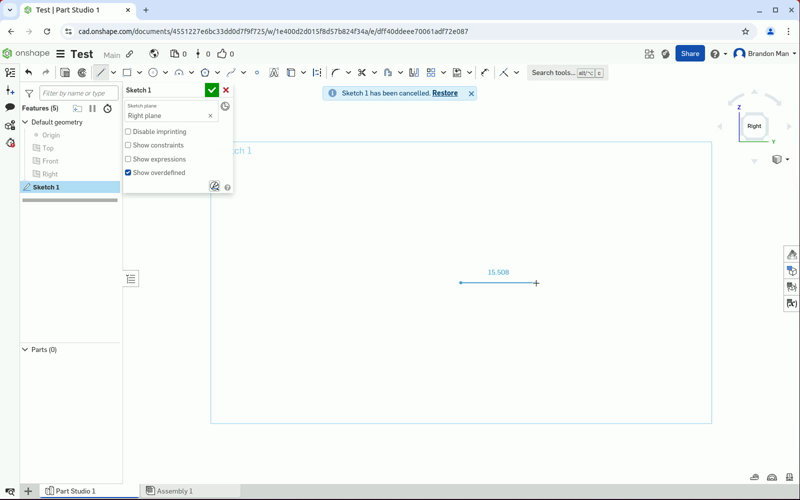
key_up(shift)
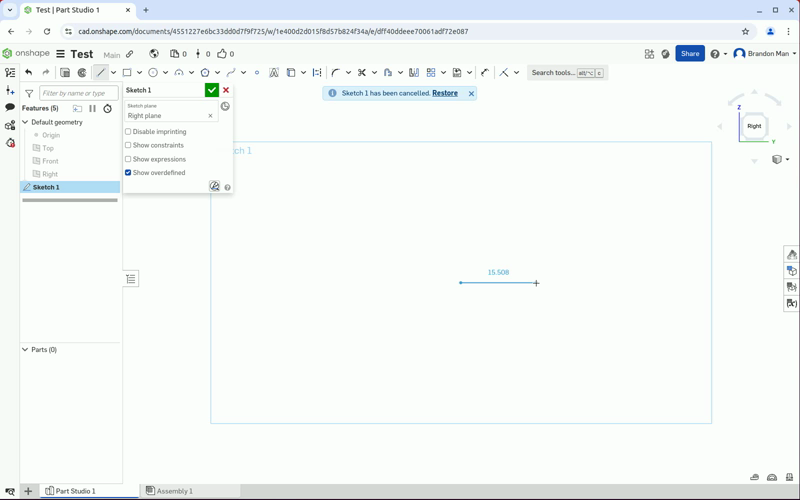
key_down(shift)
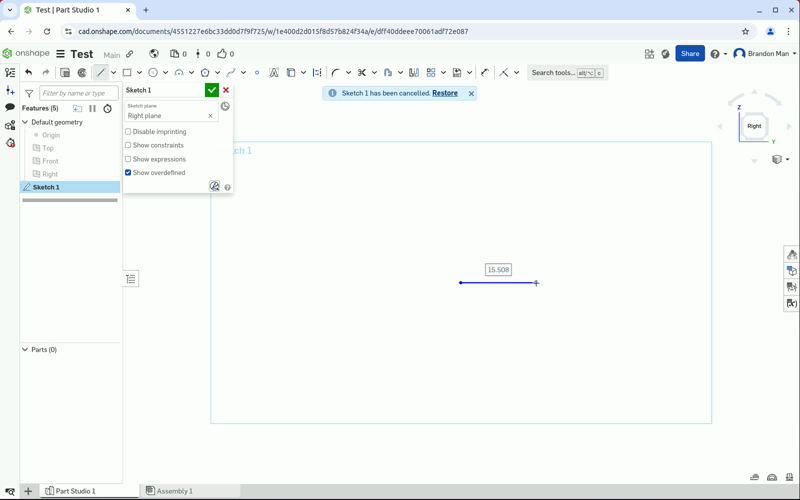
mouse_move(536, 207)
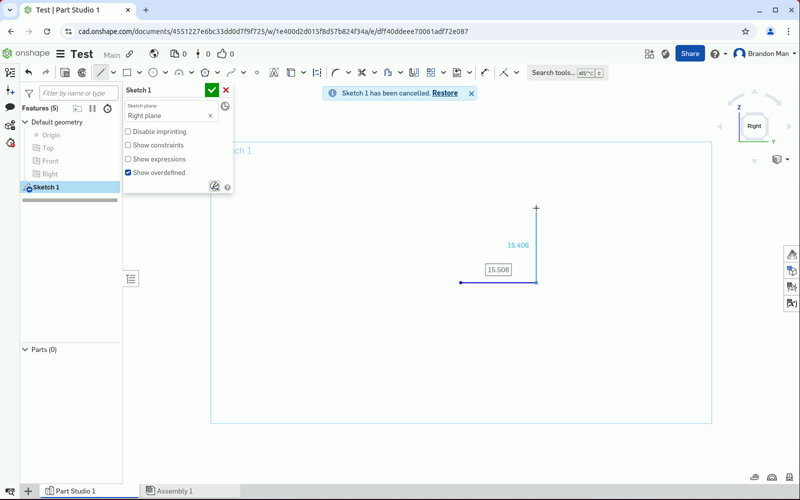
click(536, 207)
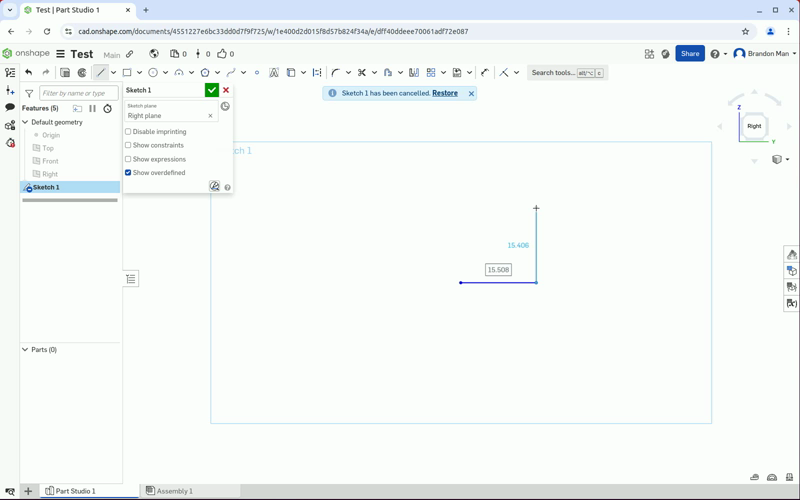
key_up(shift)
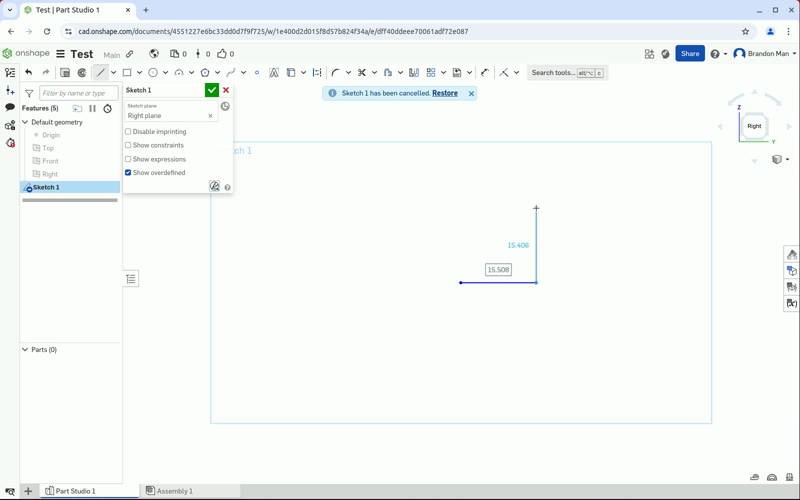
key_down(shift)
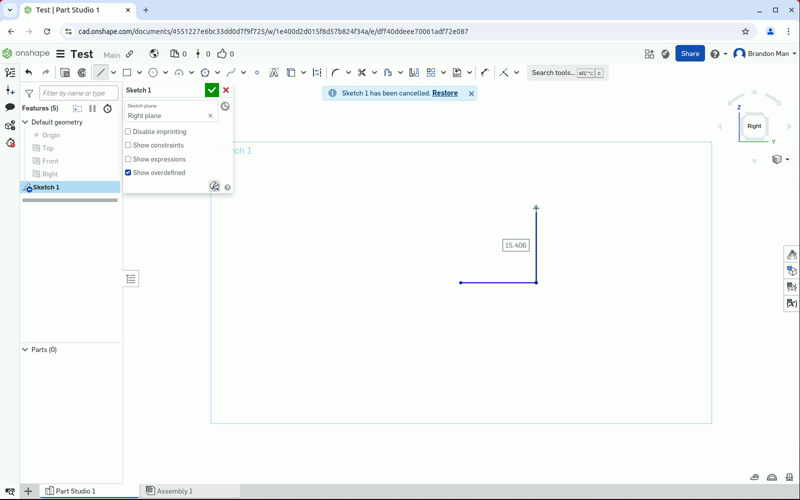
mouse_move(460, 282)
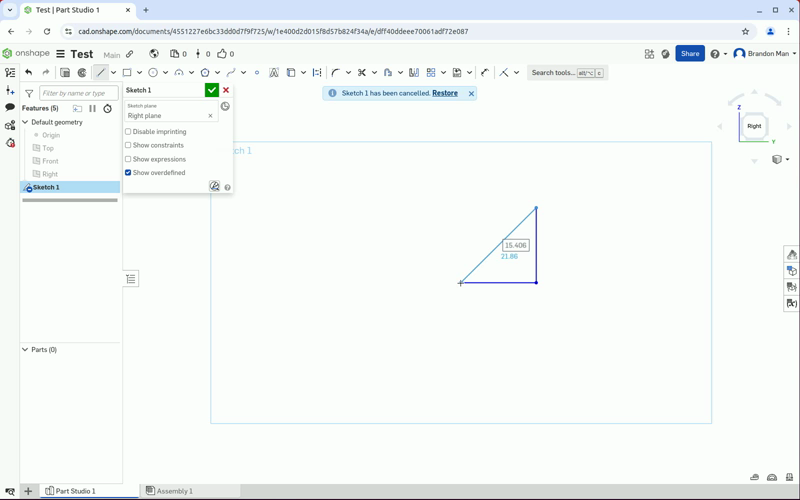
key_up(shift)
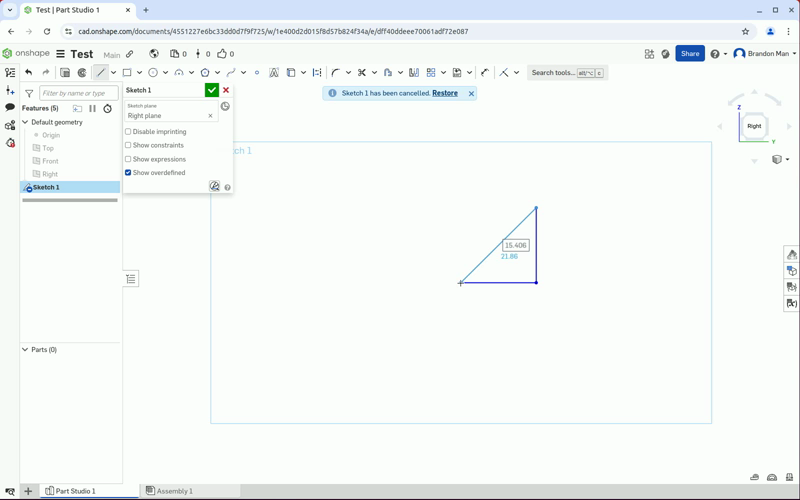
click(460, 282)
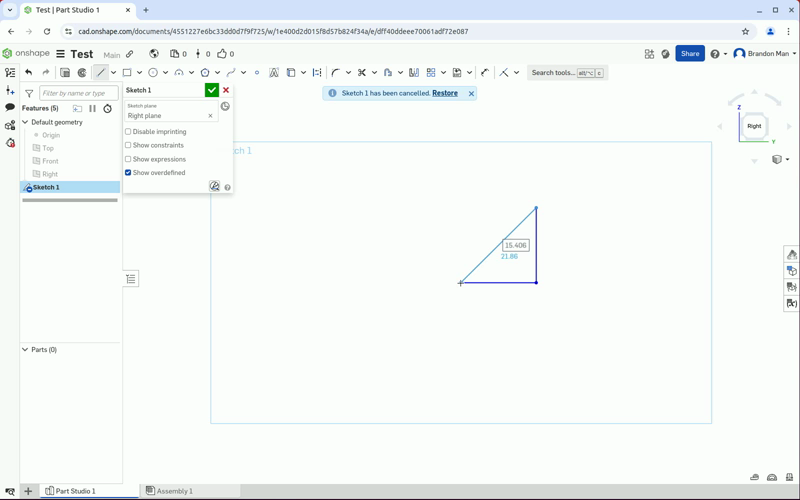
key(esc)
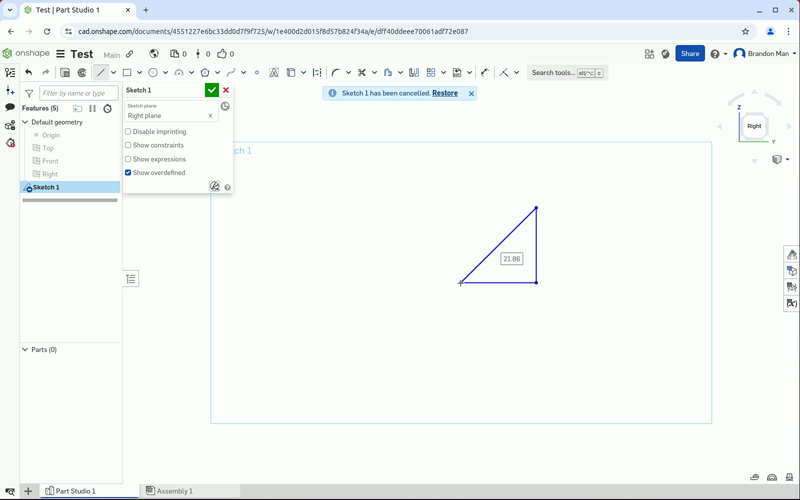
mouse_move(473, 273)
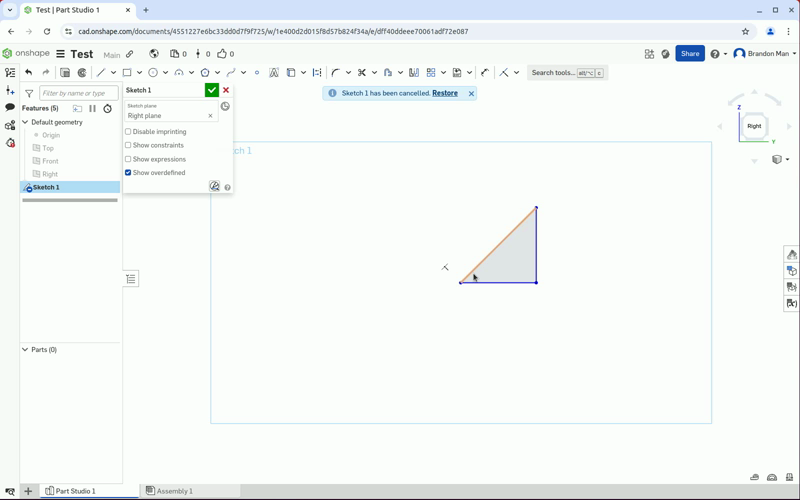
click(473, 273)
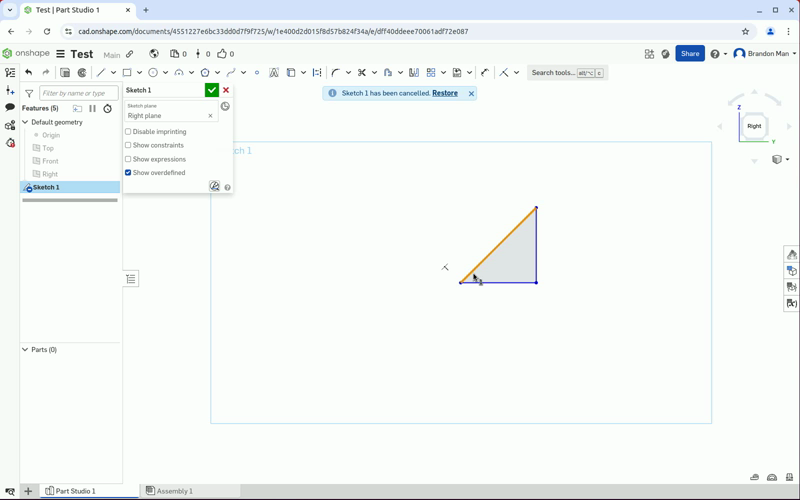
mouse_move(73, 352)
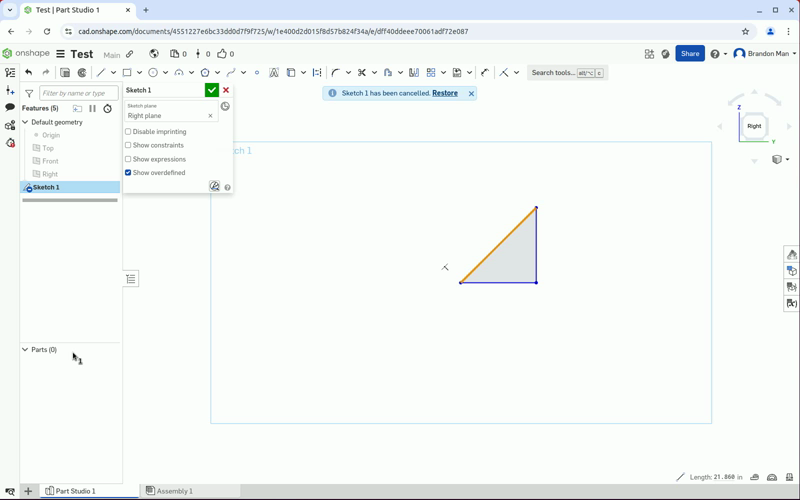
key(shift+y)
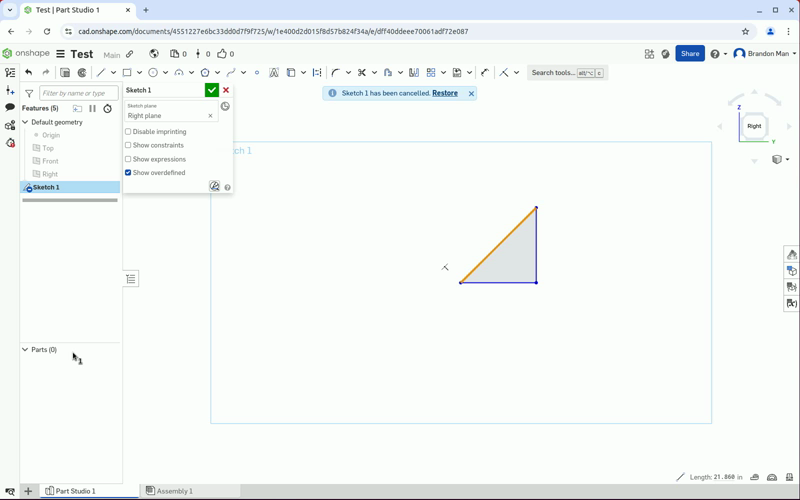
key(shift+e)
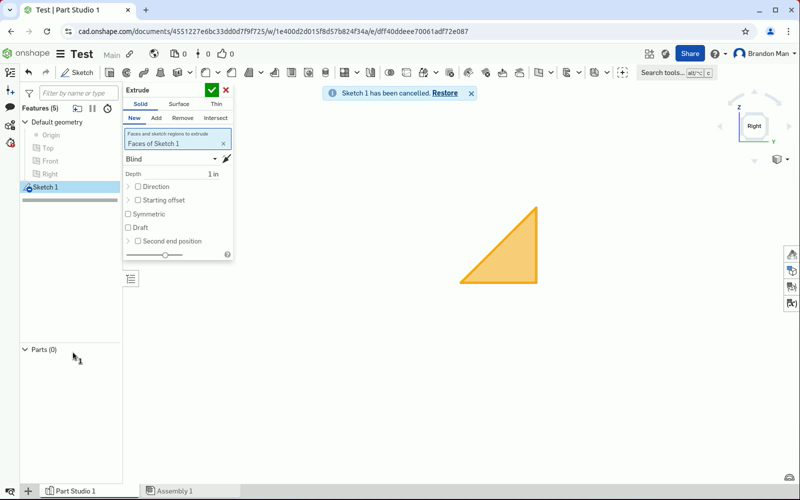
mouse_move(143, 106)
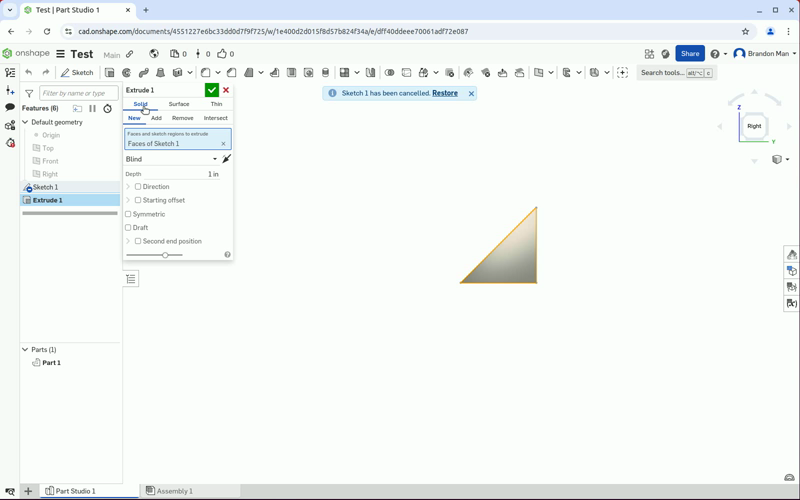
click(143, 106)
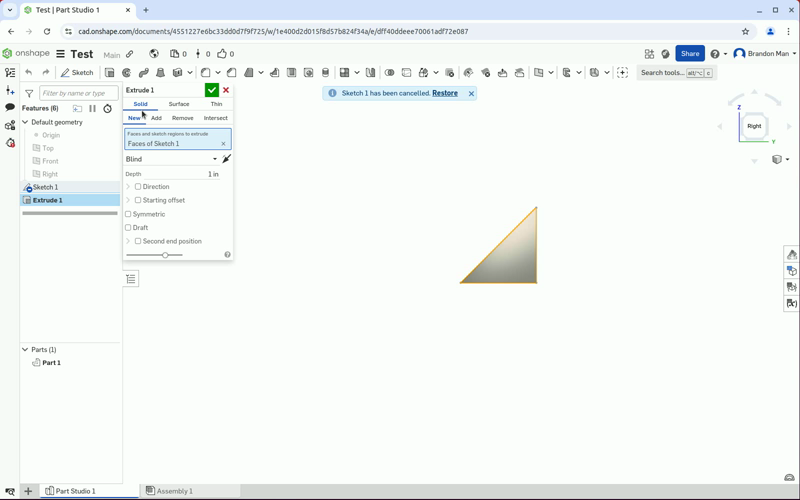
mouse_move(137, 120)
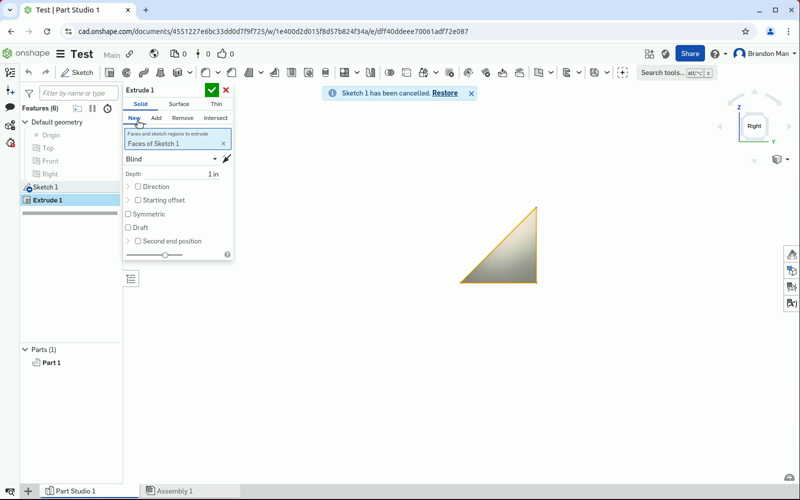
click(137, 120)
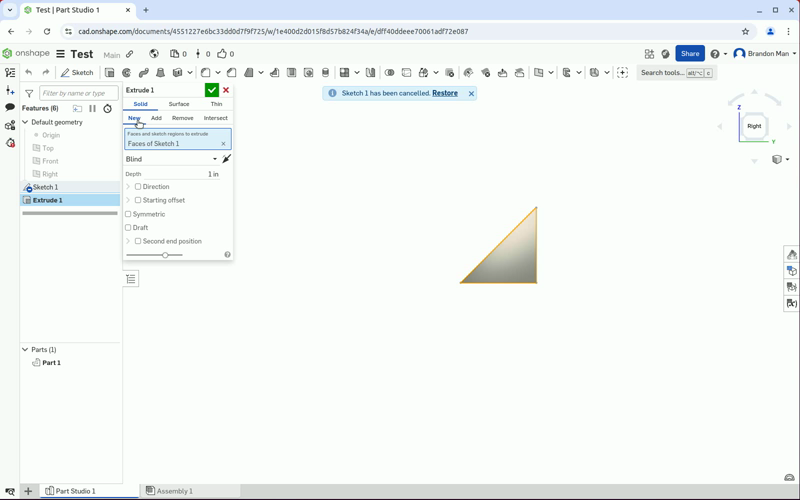
key(tab, 4)
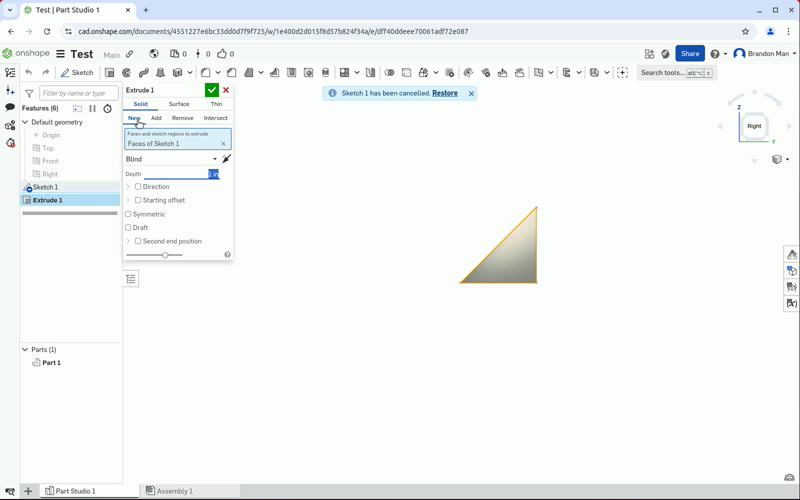
text(23.108)
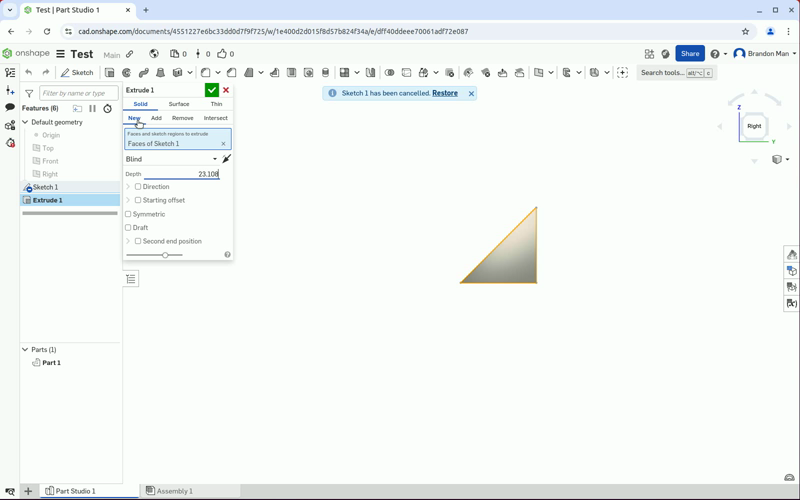
key(enter)
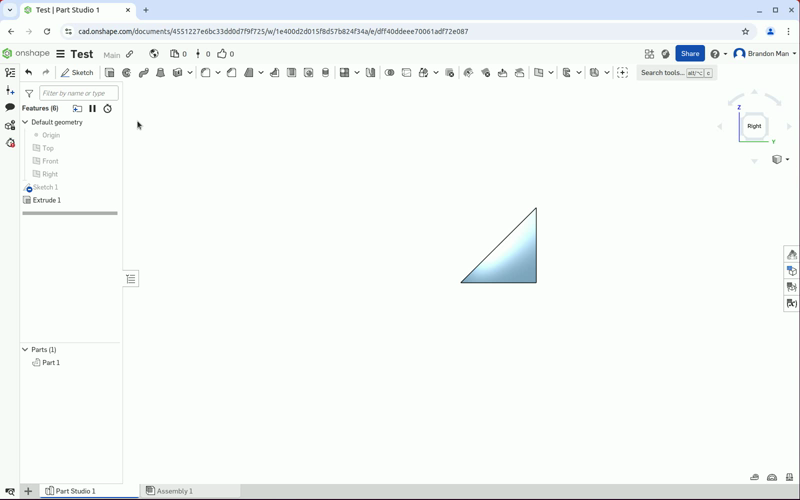
key(shift+h)
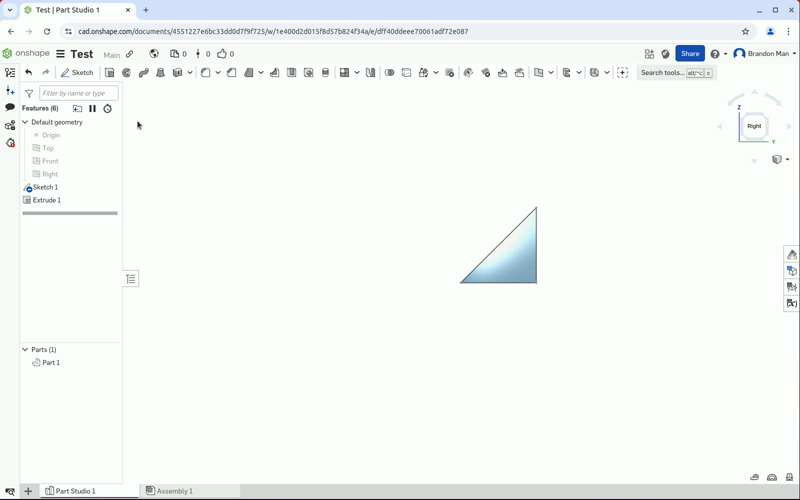
key(shift+h)
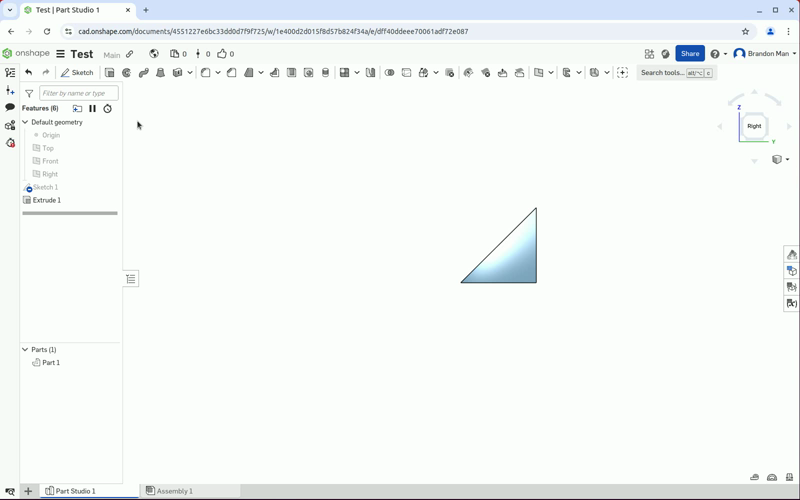
mouse_move(73, 189)
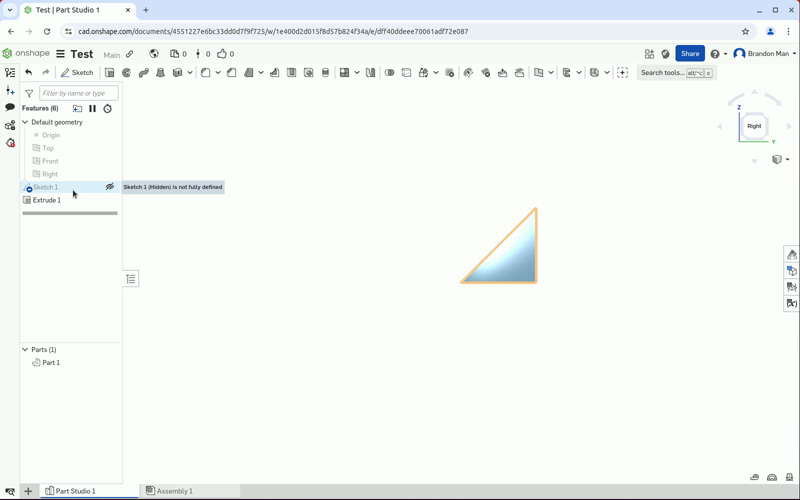
click(73, 189)
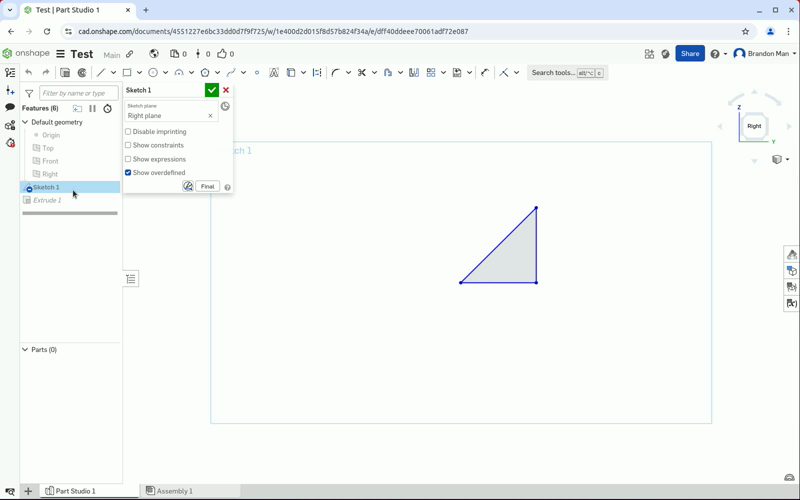
mouse_move(229, 92)
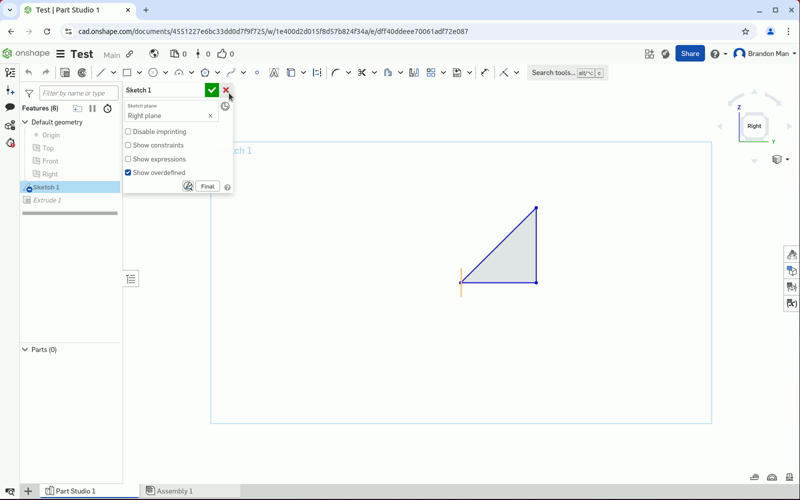
click(229, 92)
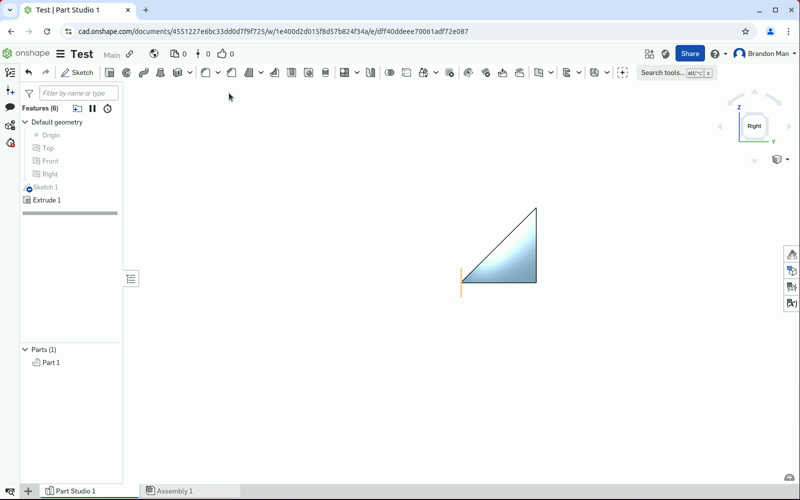
mouse_move(541, 75)
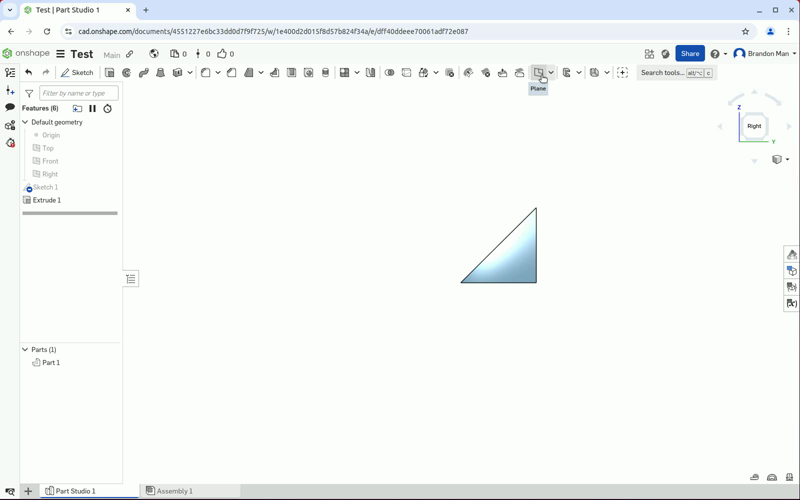
click(541, 75)
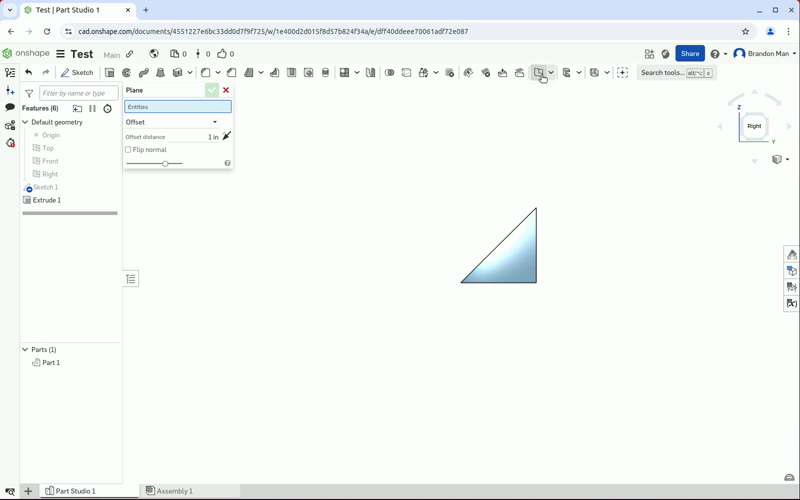
mouse_move(73, 176)
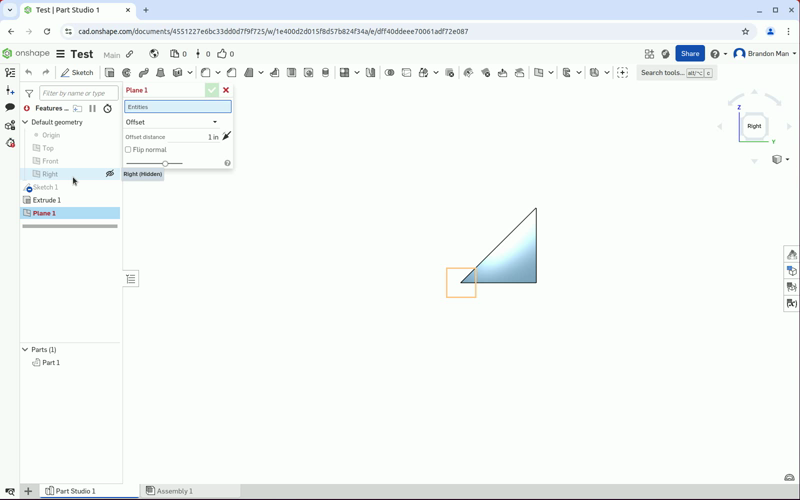
click(73, 176)
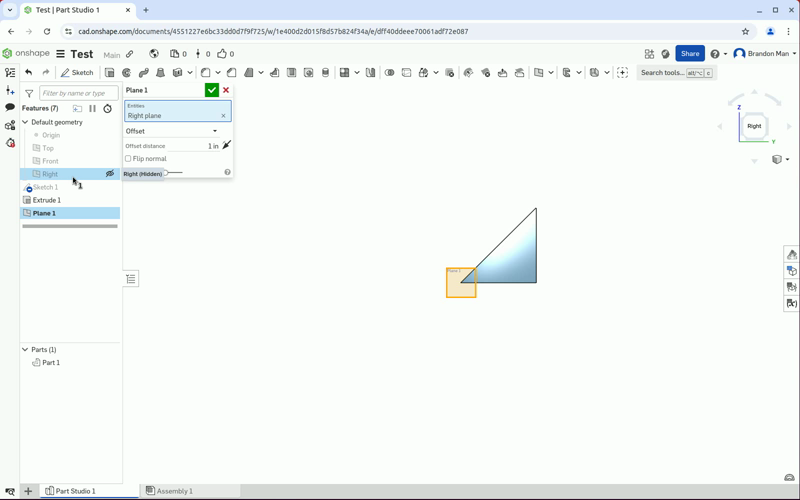
key(tab, 2)
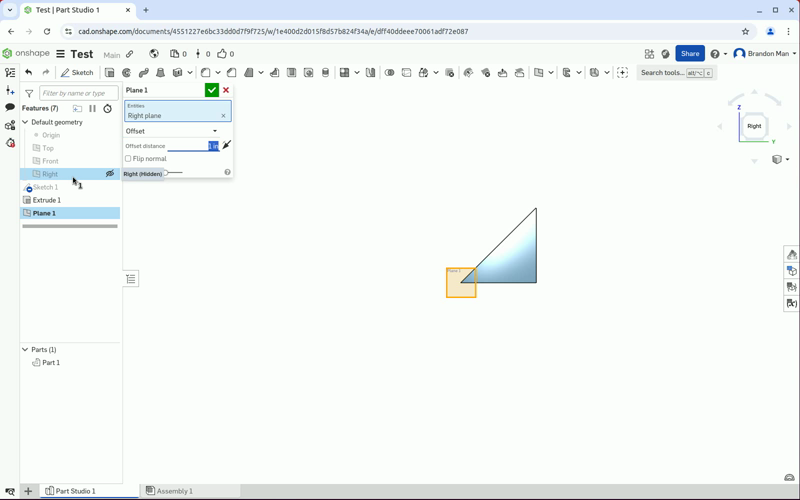
text(23.108)
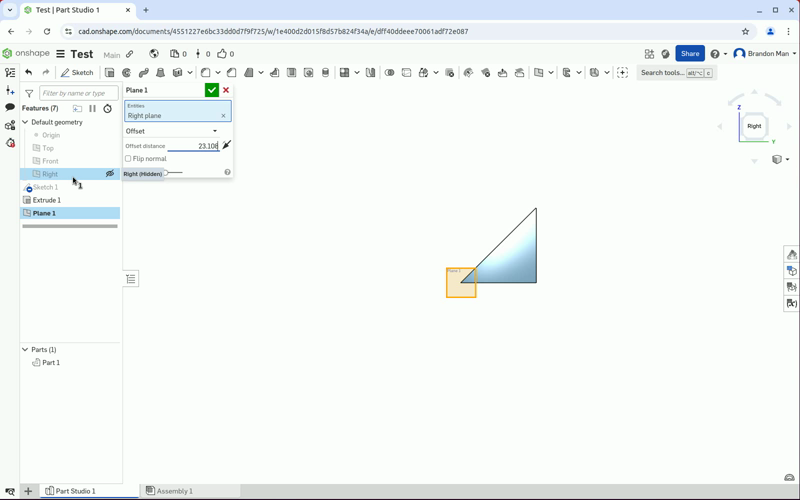
key(enter, 2)
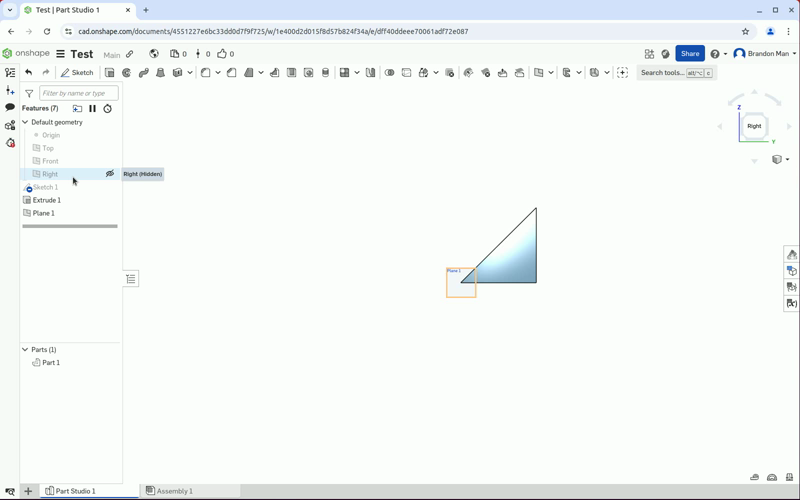
key(shift+s)
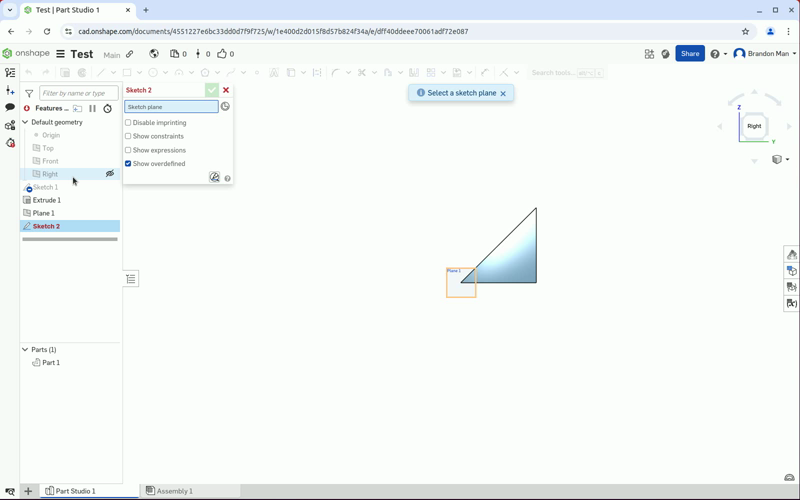
mouse_move(73, 215)
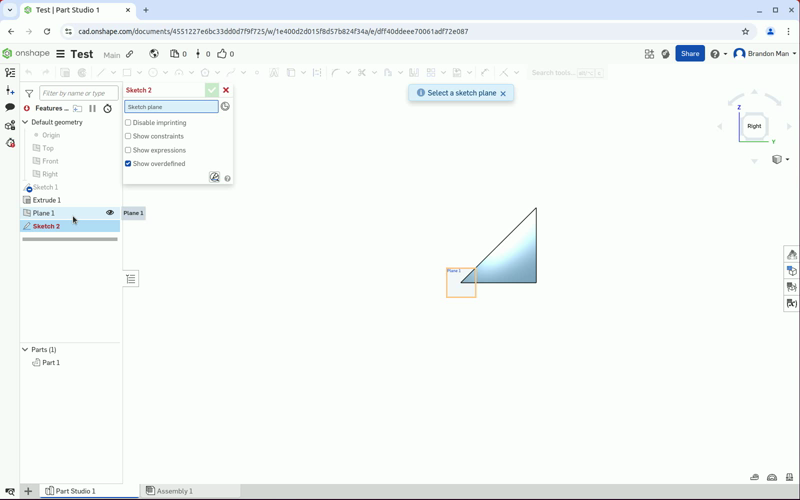
click(73, 215)
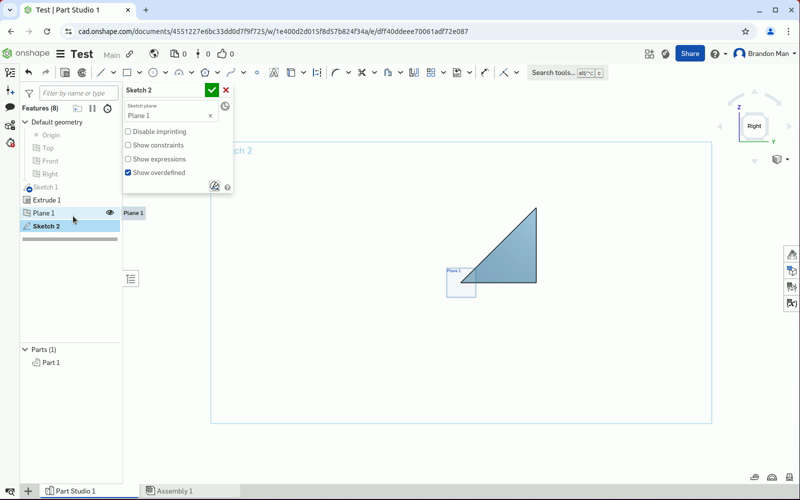
mouse_move(73, 352)
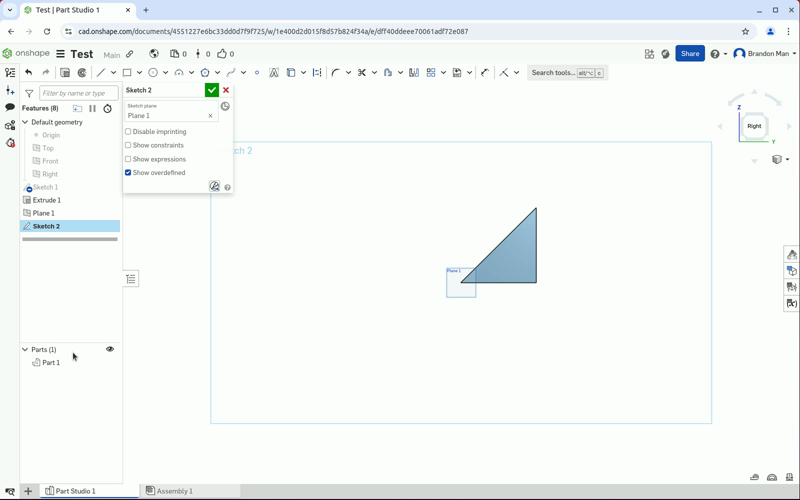
key(y)
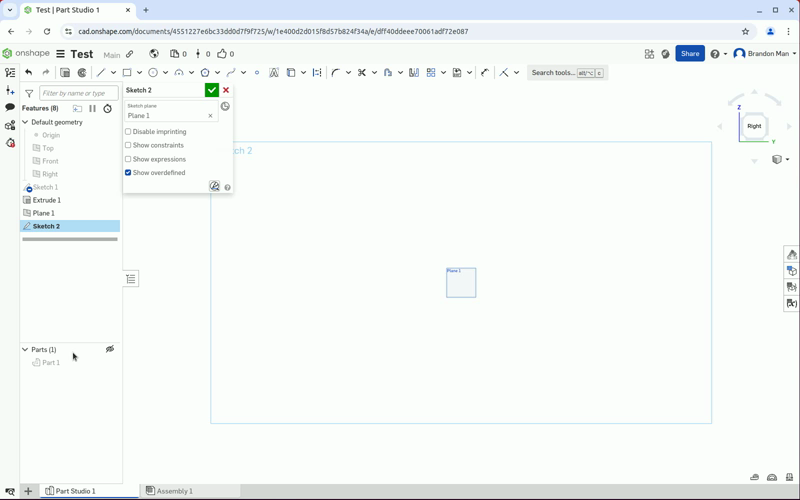
key(l)
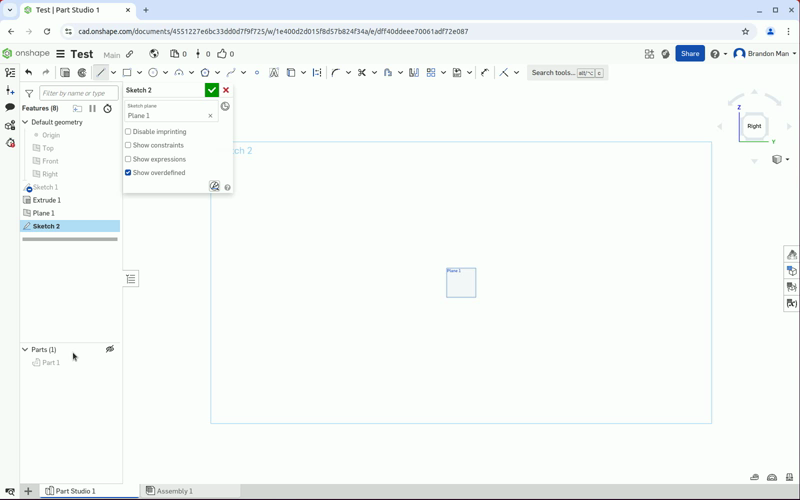
key_down(shift)
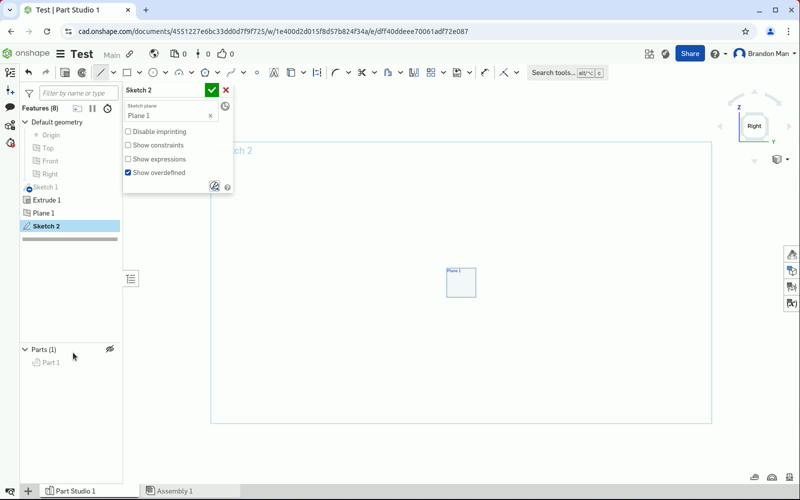
mouse_move(460, 282)
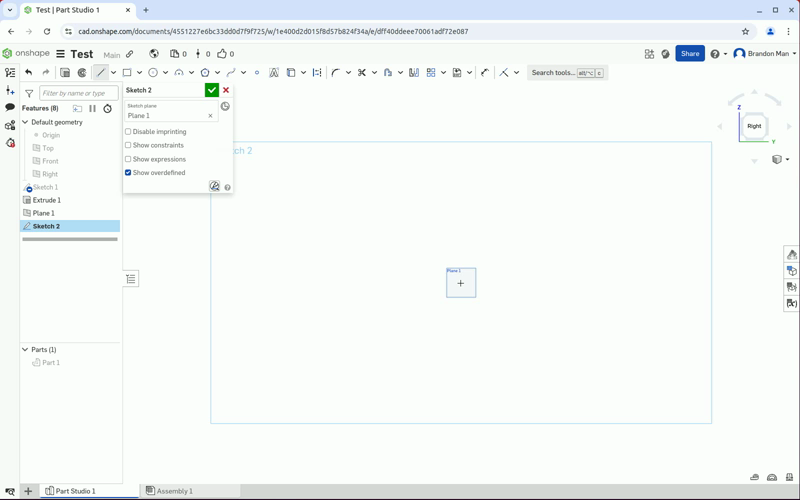
click(460, 282)
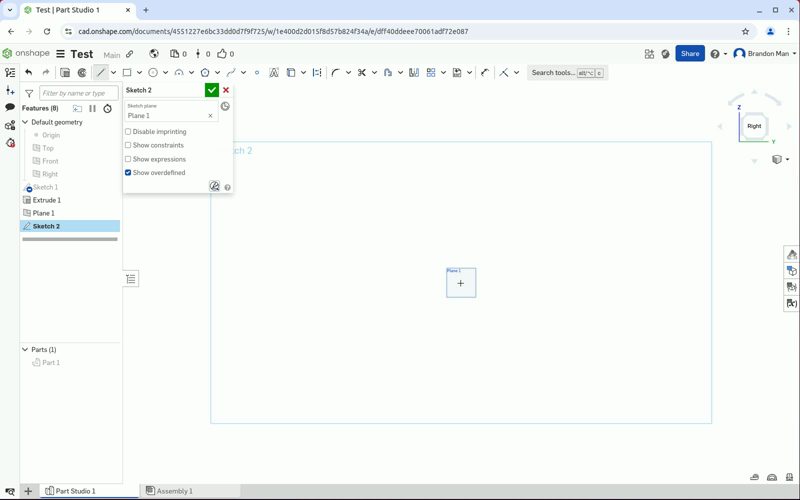
key_up(shift)
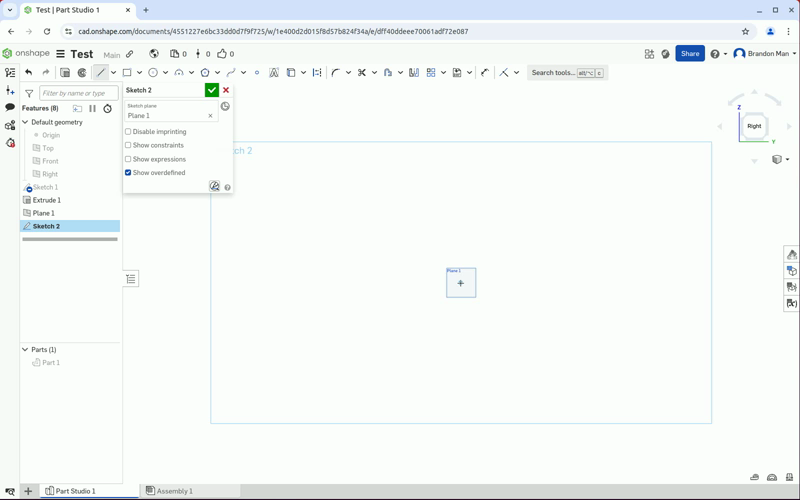
key_down(shift)
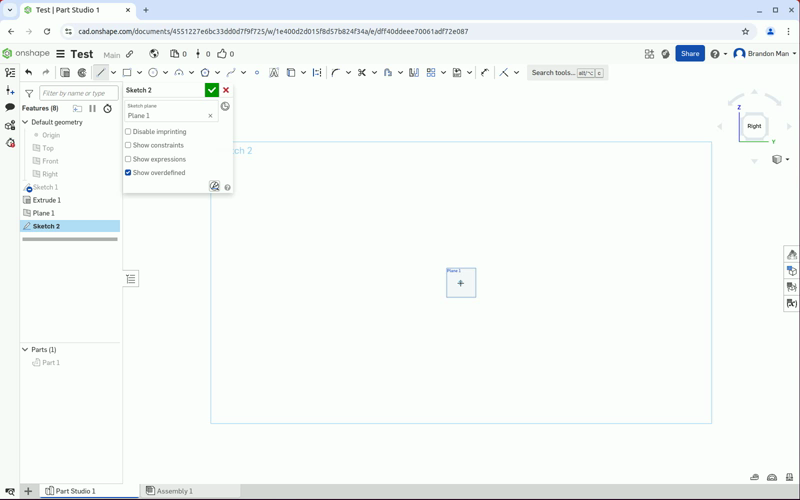
mouse_move(490, 282)
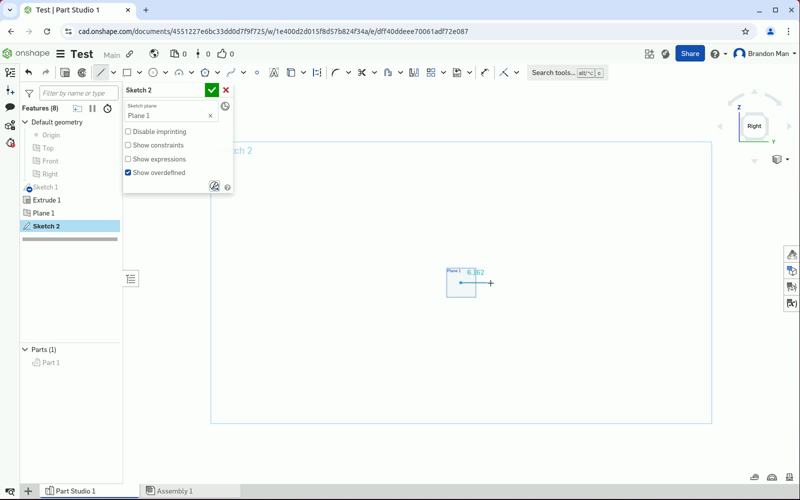
mouse_move(499, 282)
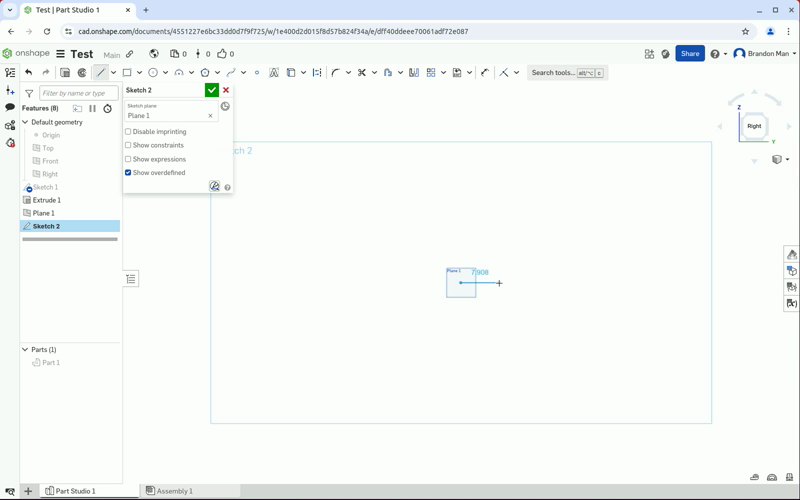
click(499, 282)
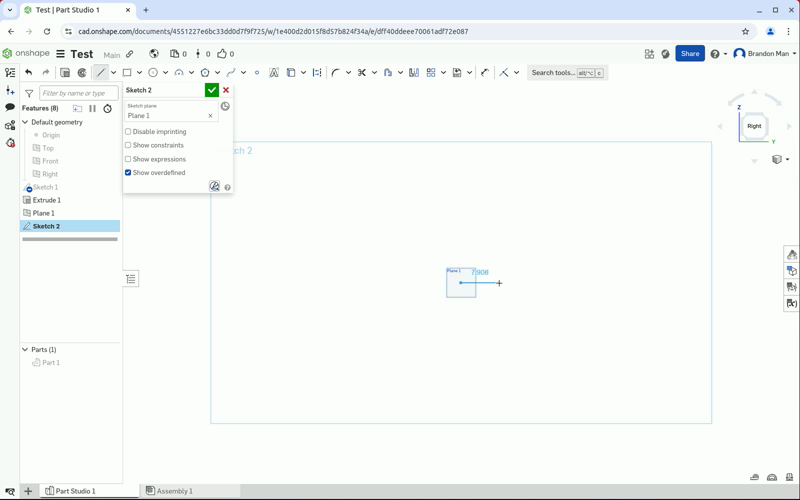
key_up(shift)
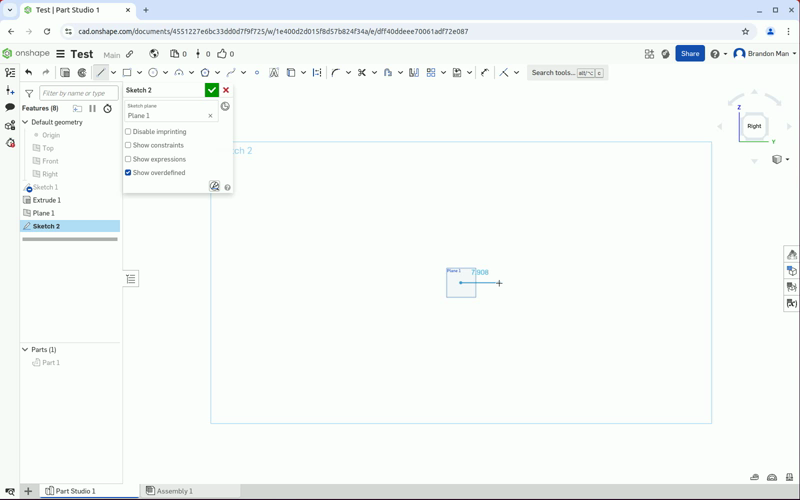
key_down(shift)
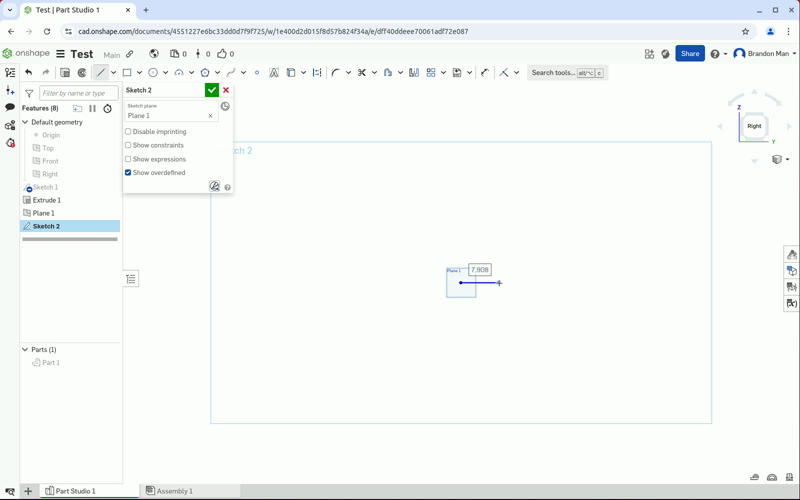
mouse_move(529, 282)
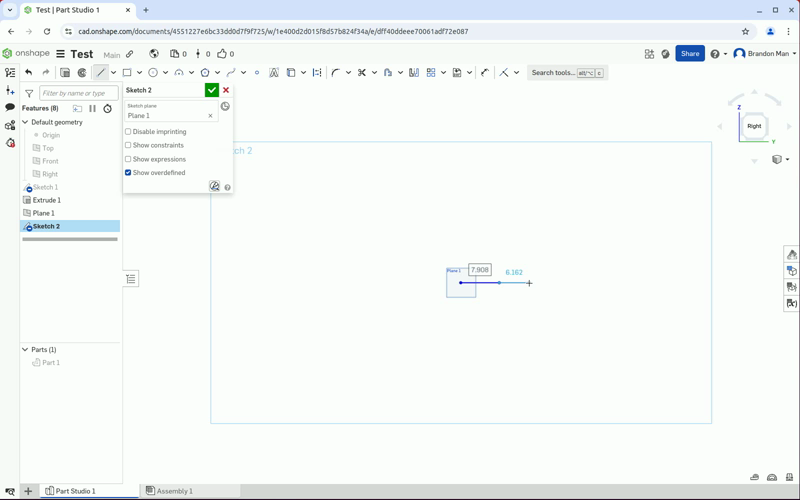
mouse_move(499, 244)
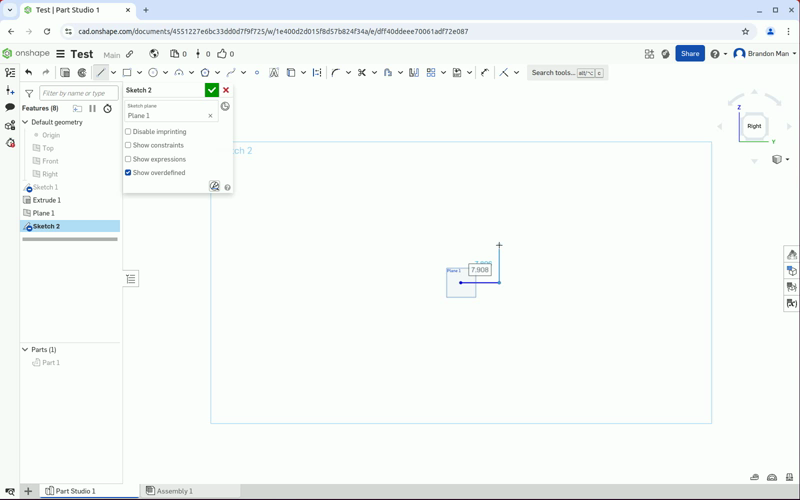
click(499, 244)
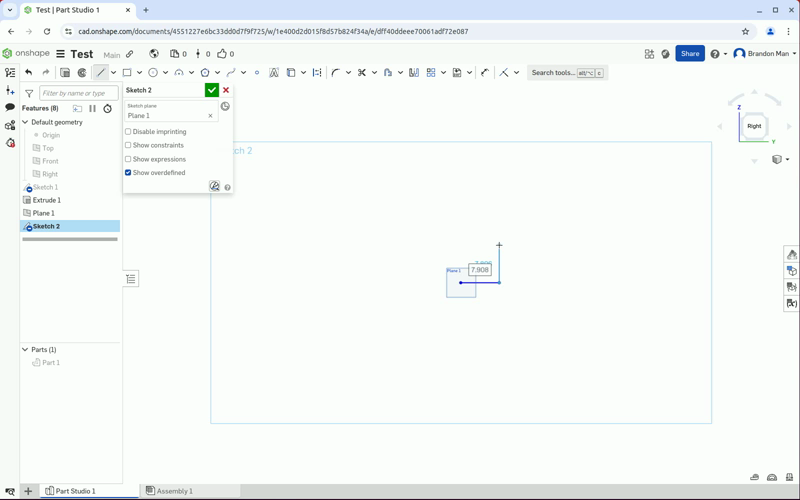
key_up(shift)
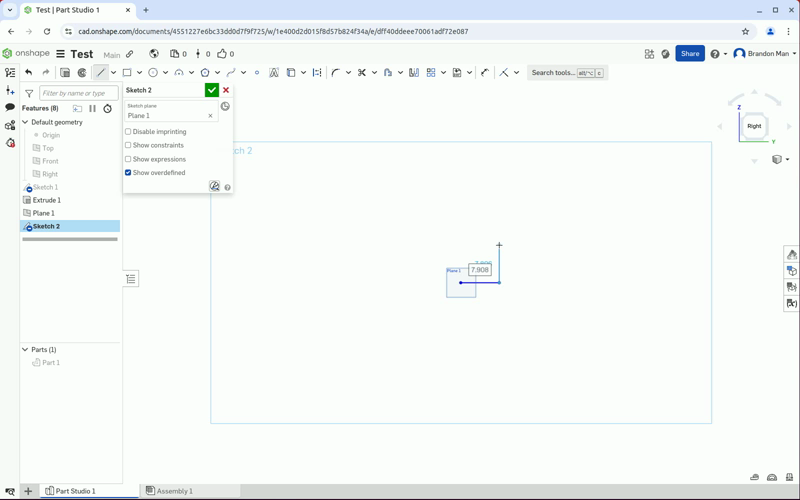
mouse_move(529, 244)
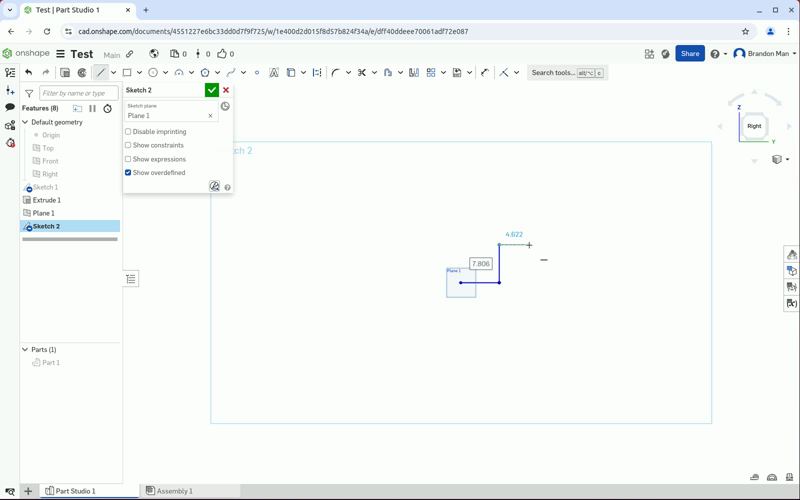
key_down(shift)
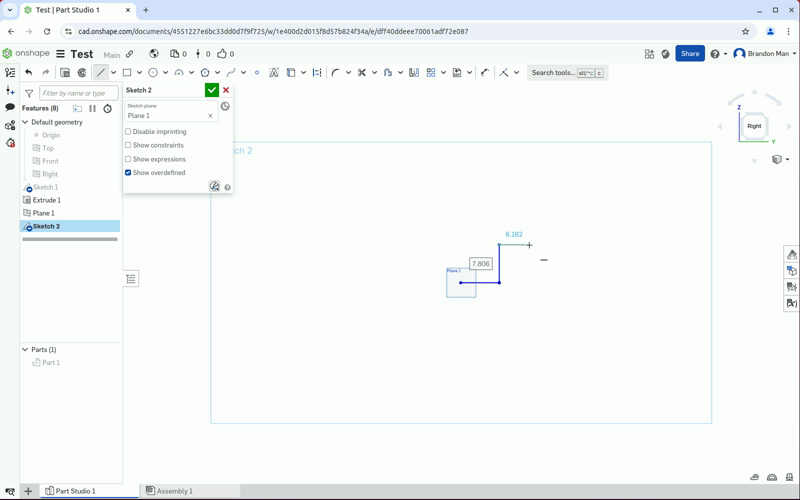
mouse_move(460, 282)
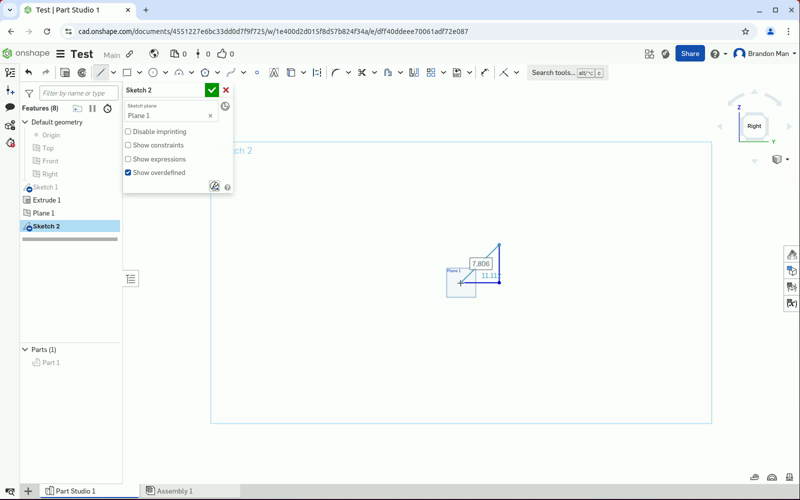
key_up(shift)
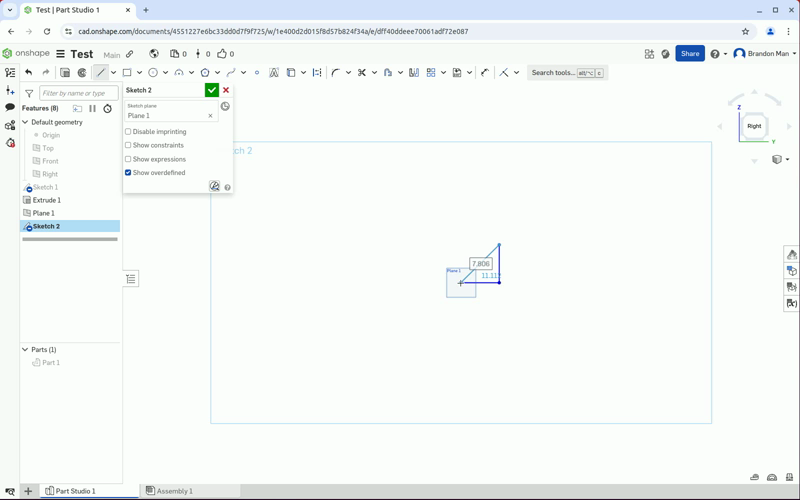
click(460, 282)
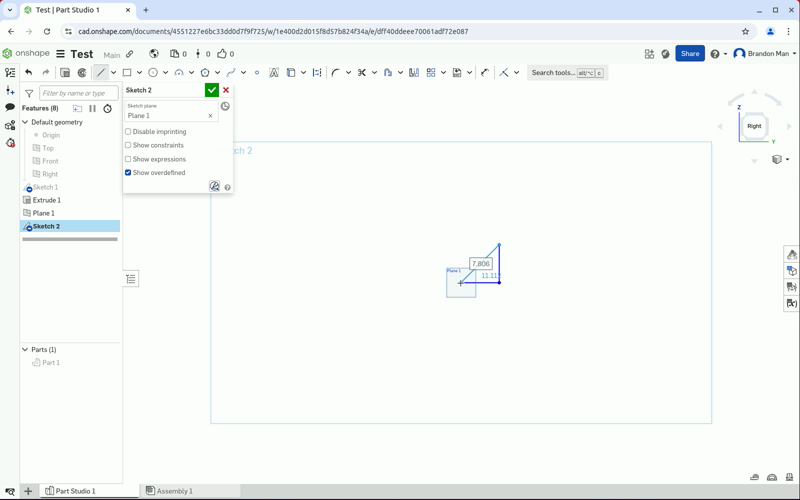
key(esc)
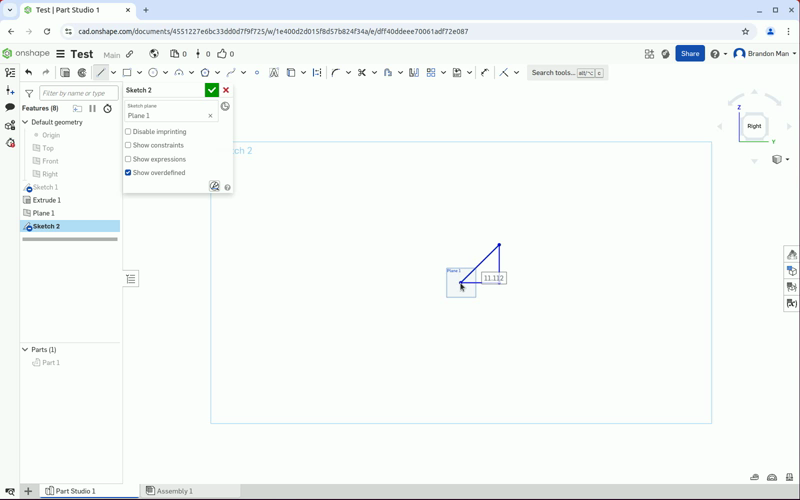
mouse_move(490, 280)
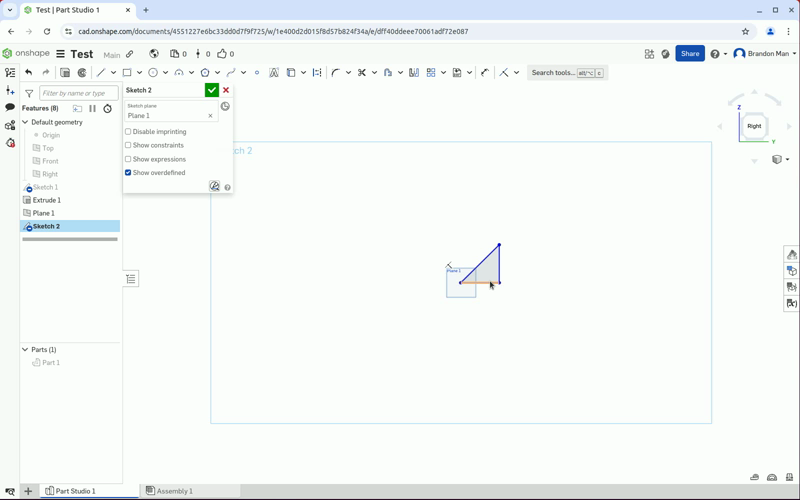
scroll(6)
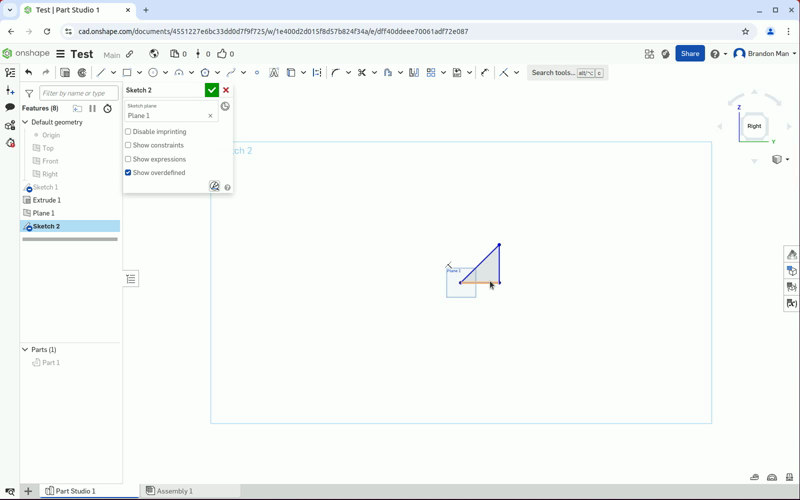
scroll(6)
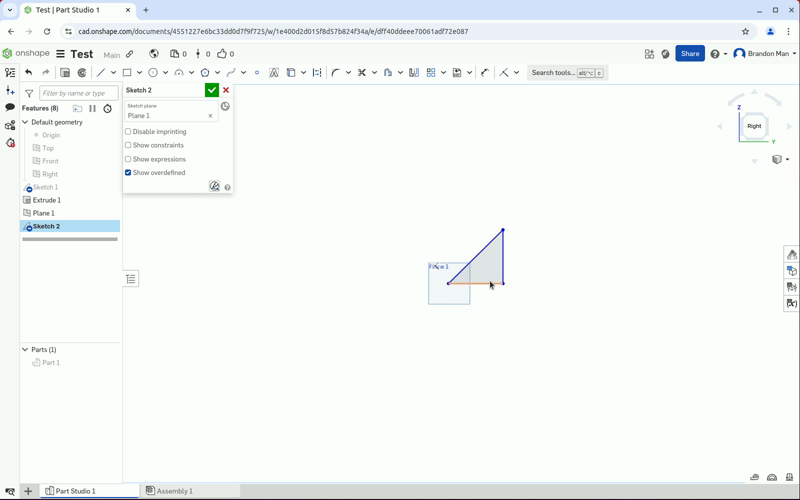
scroll(6)
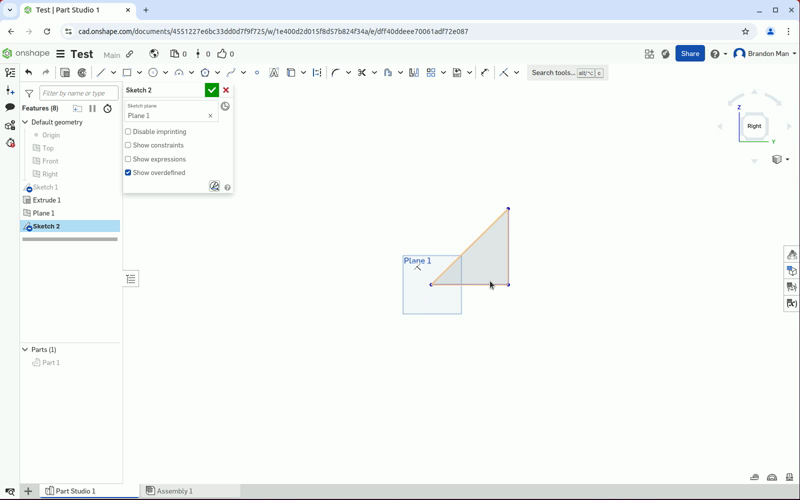
scroll(6)
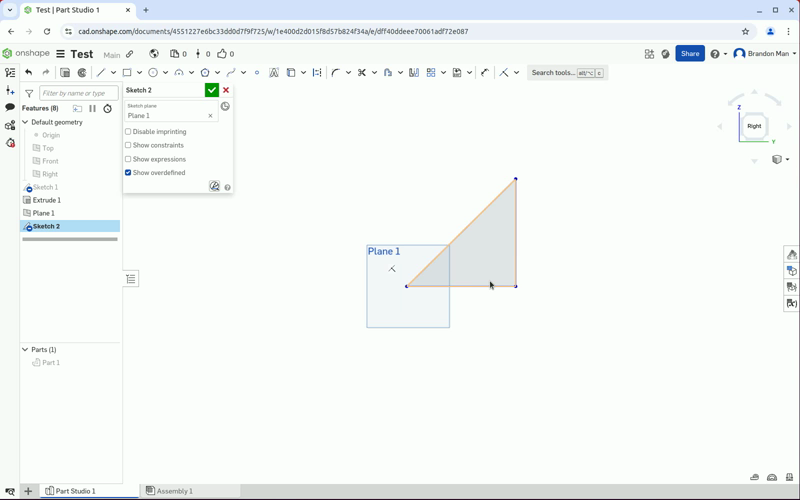
scroll(6)
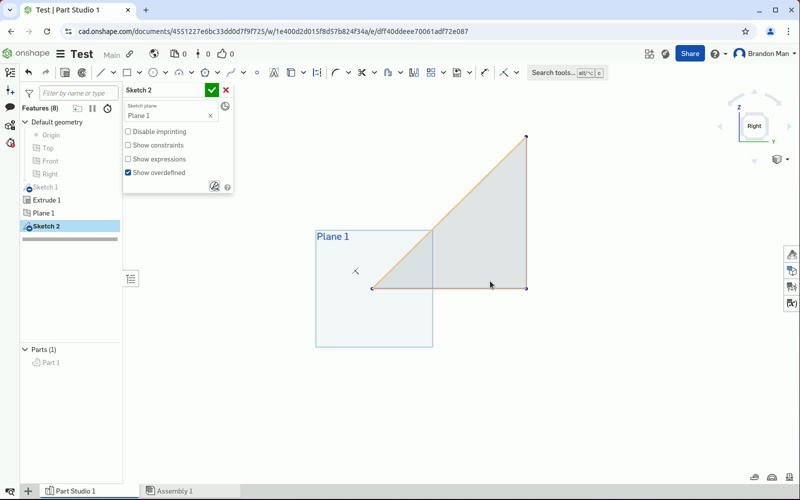
scroll(6)
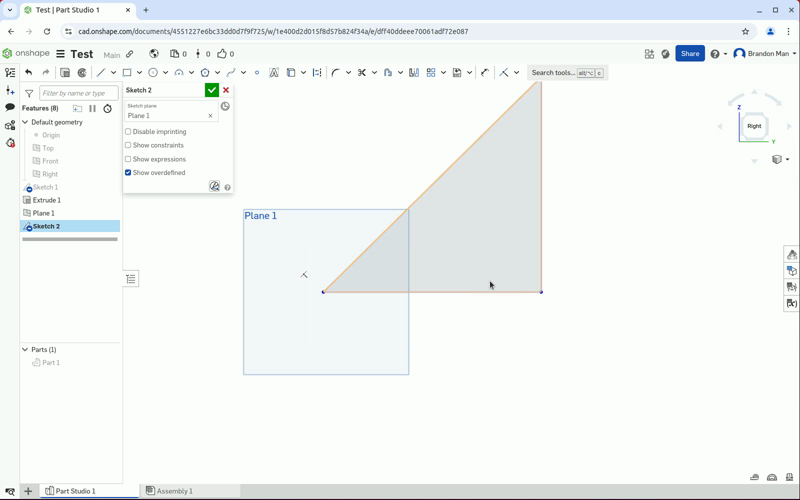
scroll(6)
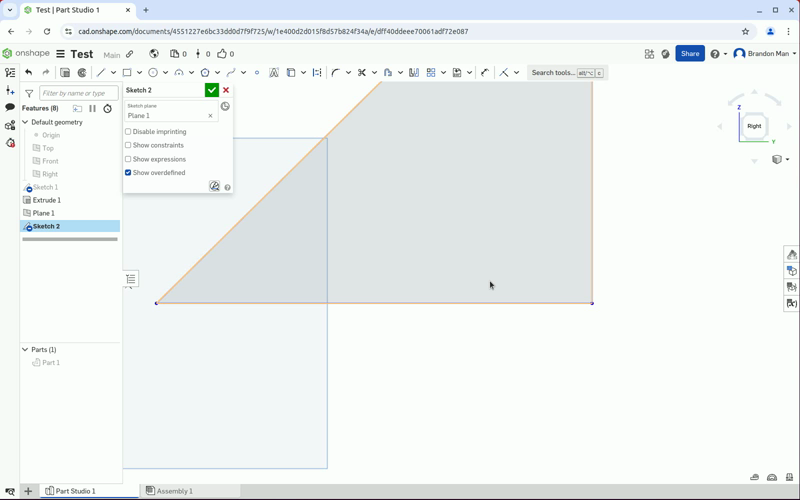
click(490, 280)
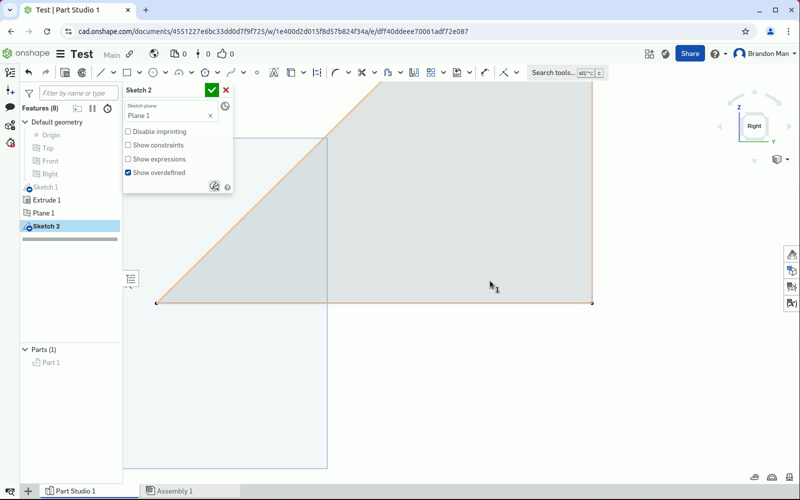
scroll(-6)
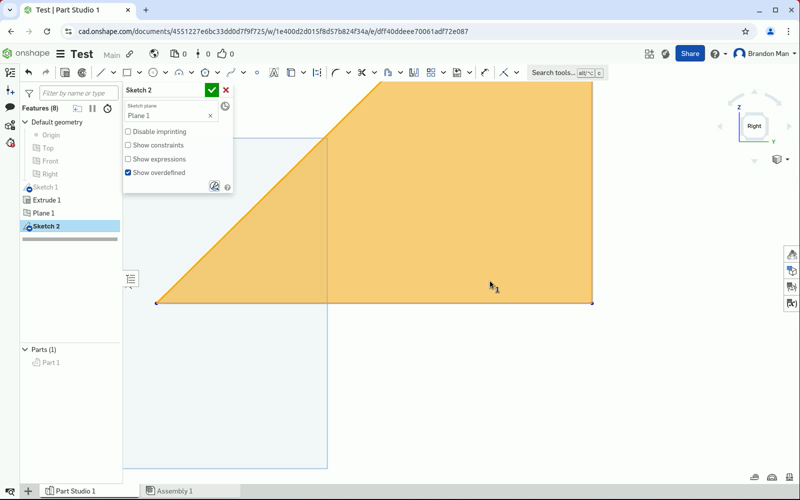
scroll(-6)
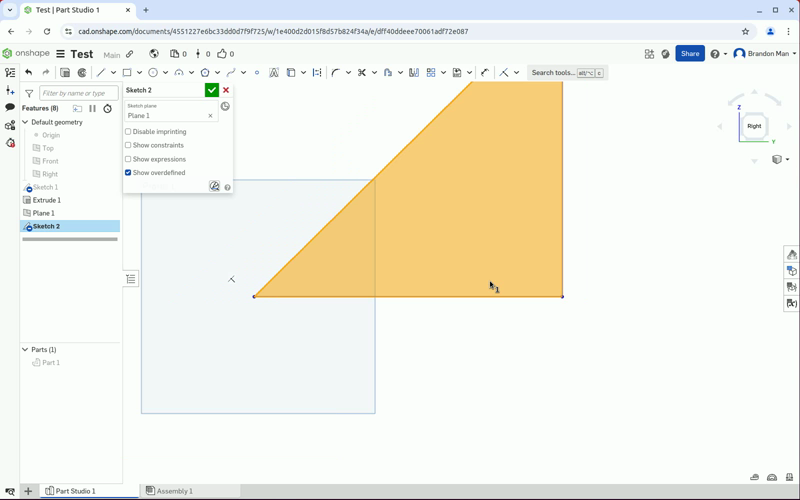
scroll(-6)
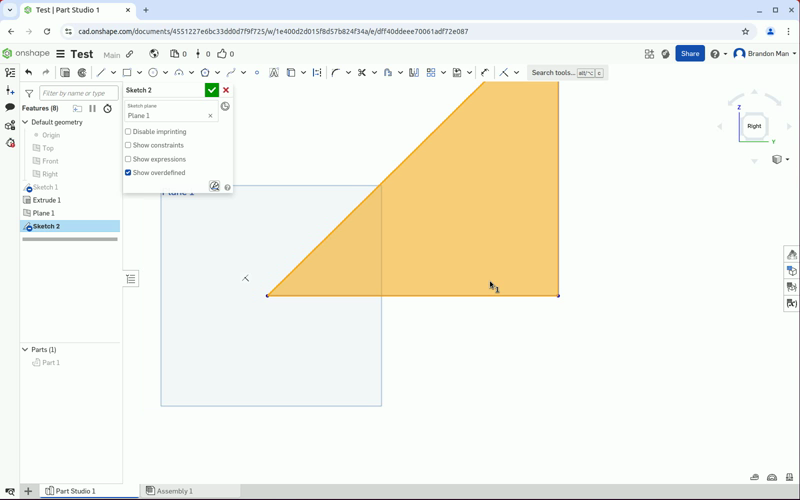
scroll(-6)
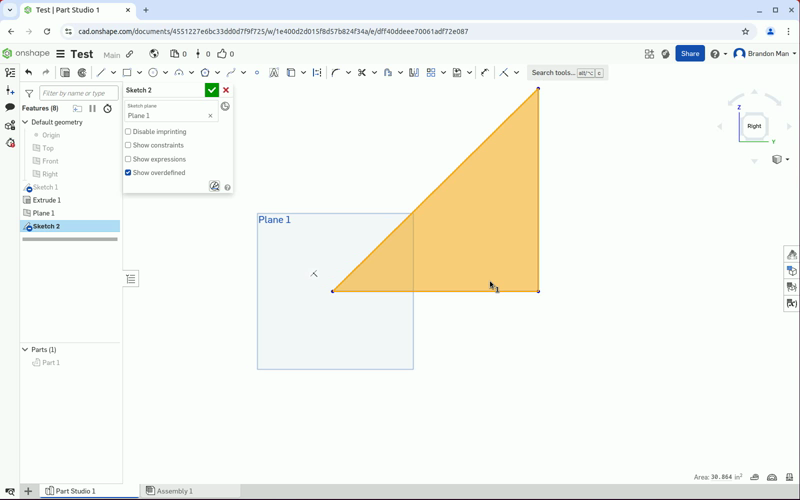
scroll(-6)
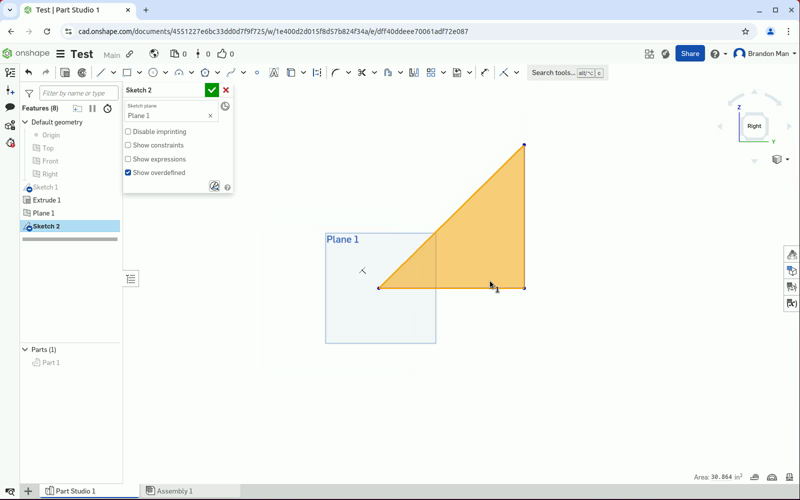
scroll(-6)
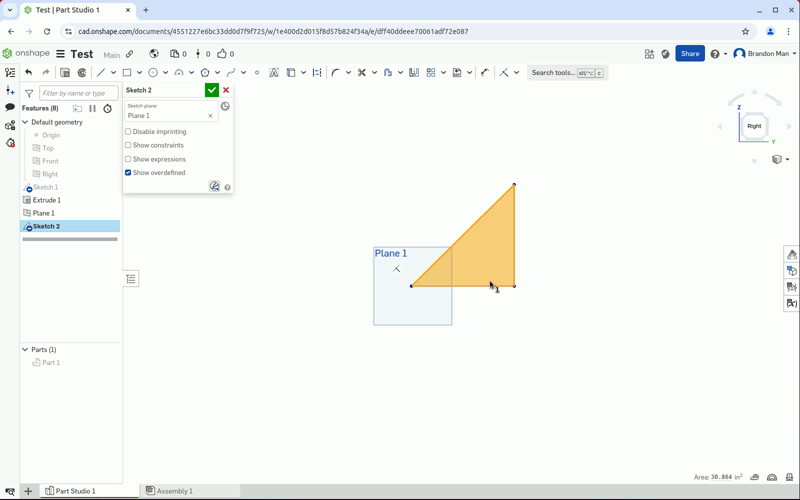
scroll(-6)
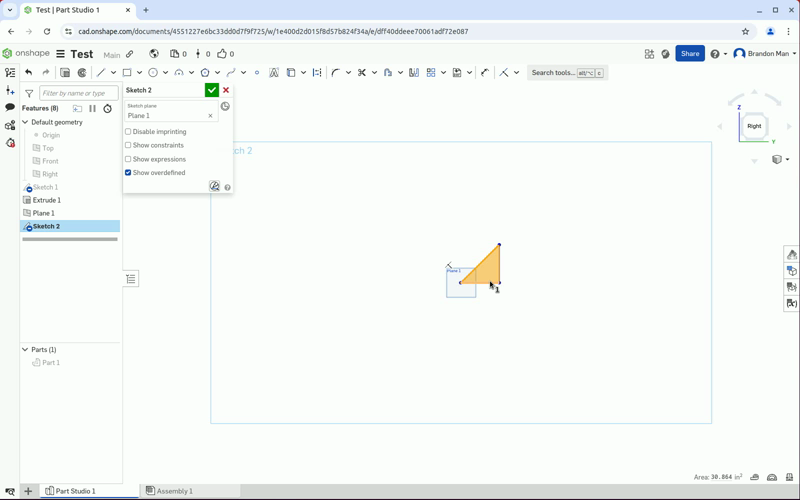
mouse_move(73, 352)
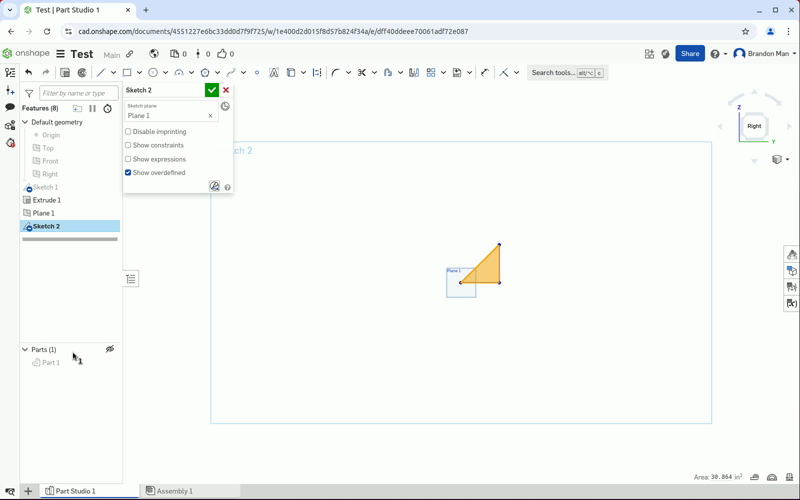
key(shift+y)
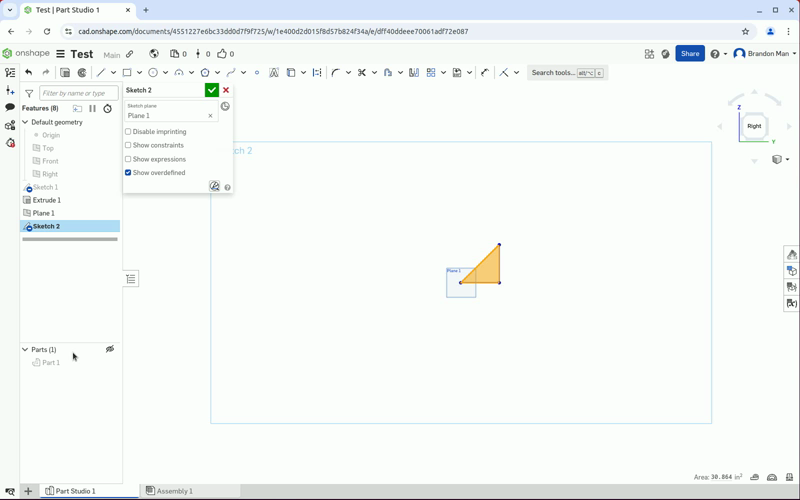
key(shift+e)
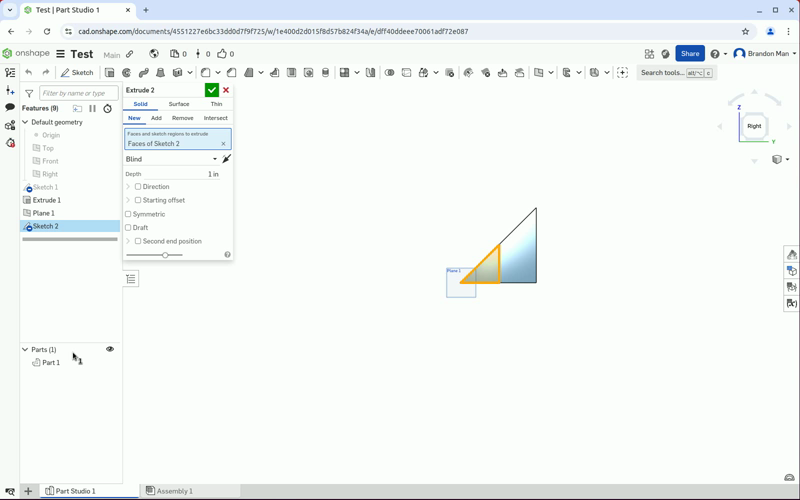
mouse_move(143, 106)
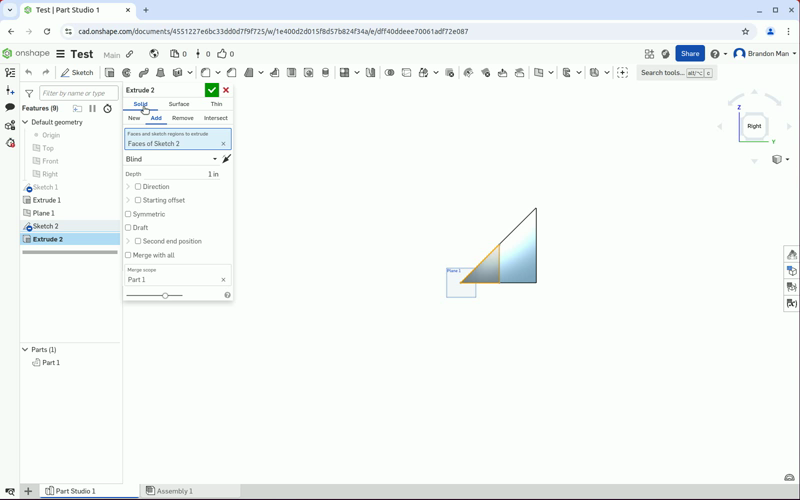
click(143, 106)
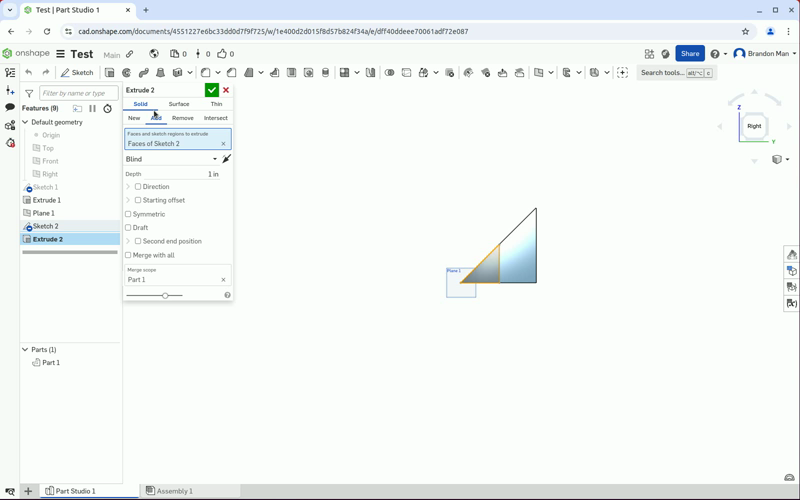
mouse_move(186, 120)
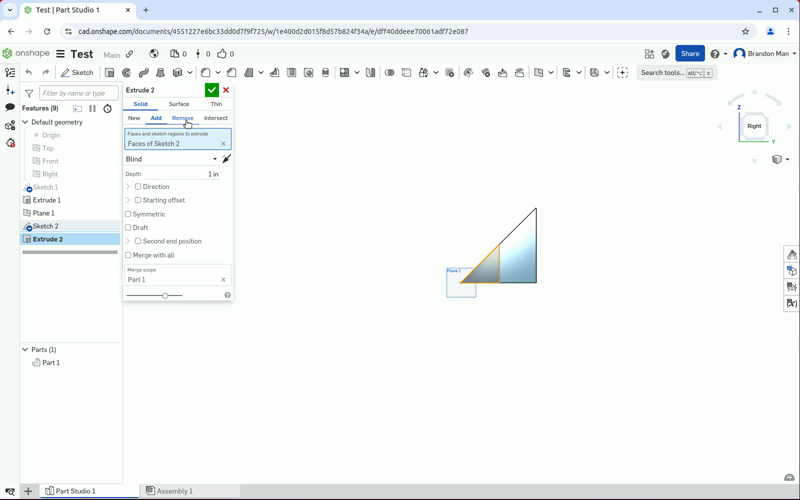
click(186, 120)
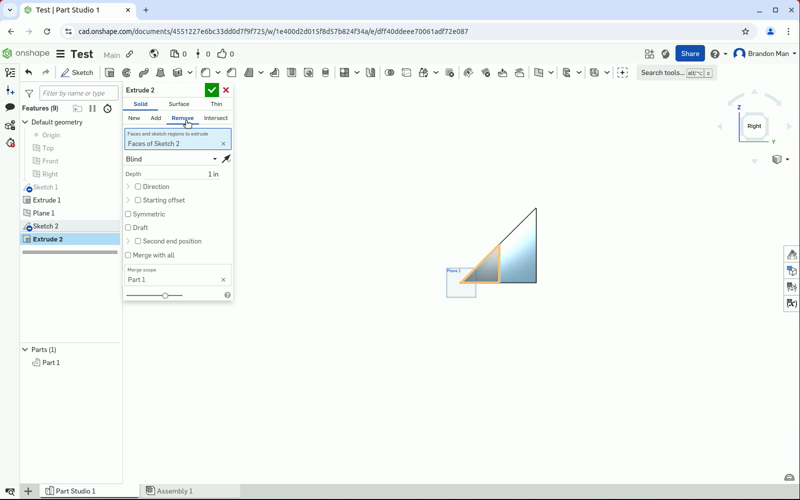
key(tab, 4)
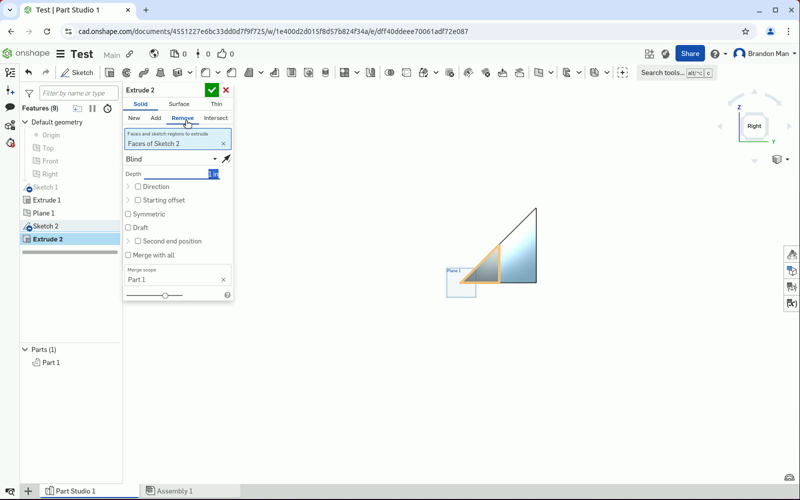
text(19.257)
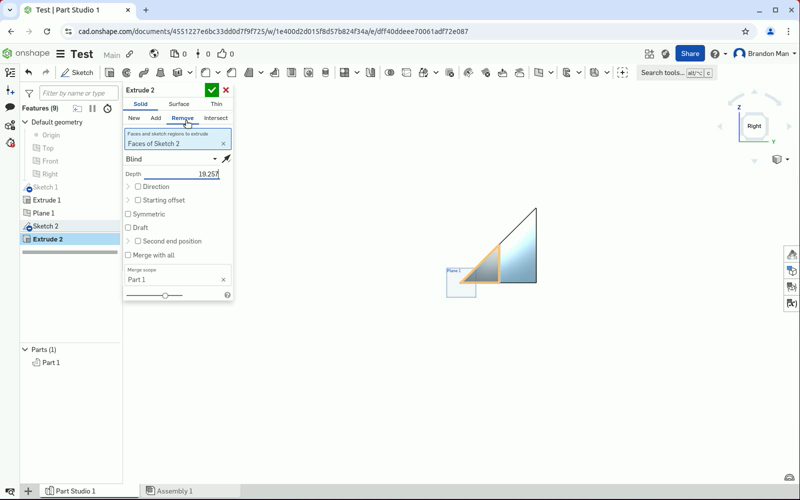
key(tab, 3)
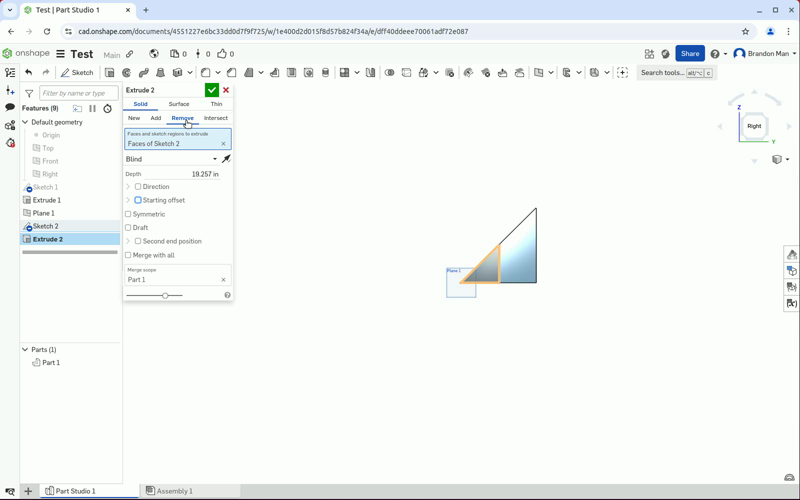
key(tab, 2)
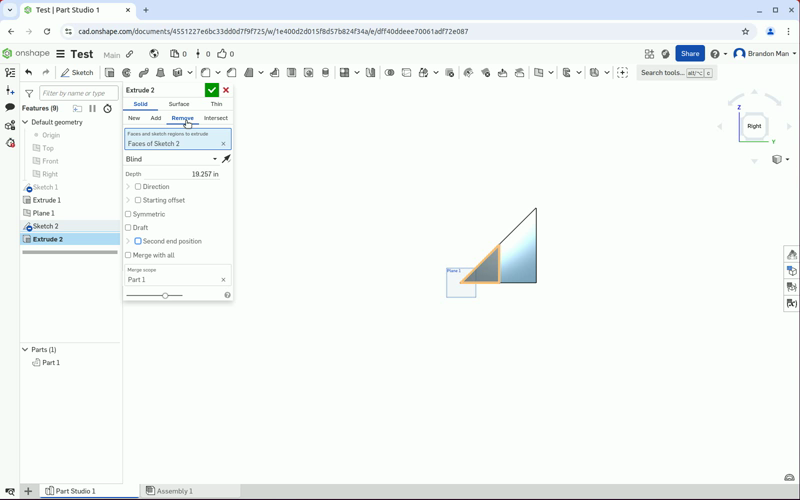
key(space)
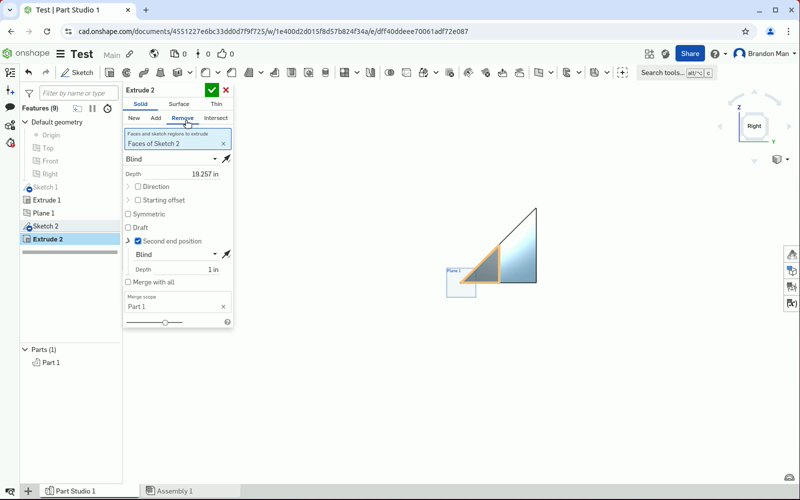
key(tab, 3)
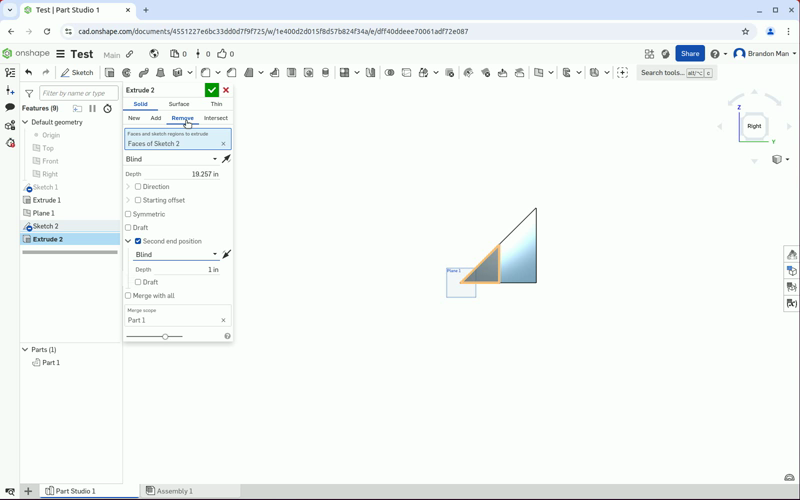
text(3.851)
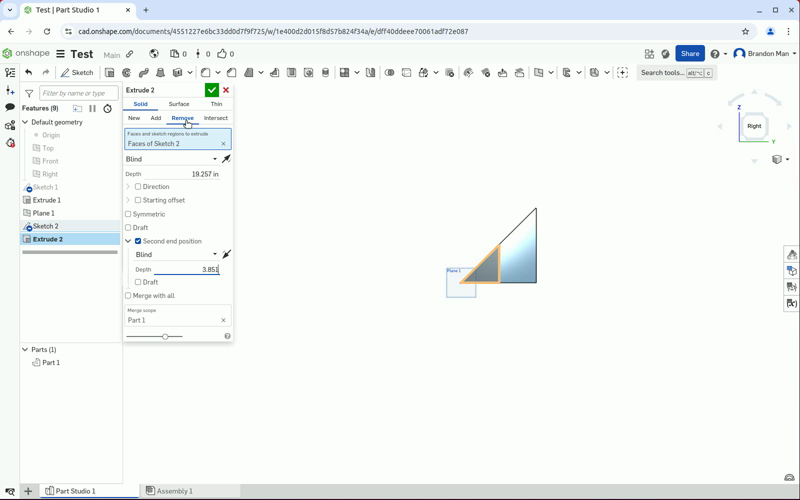
key(tab, 2)
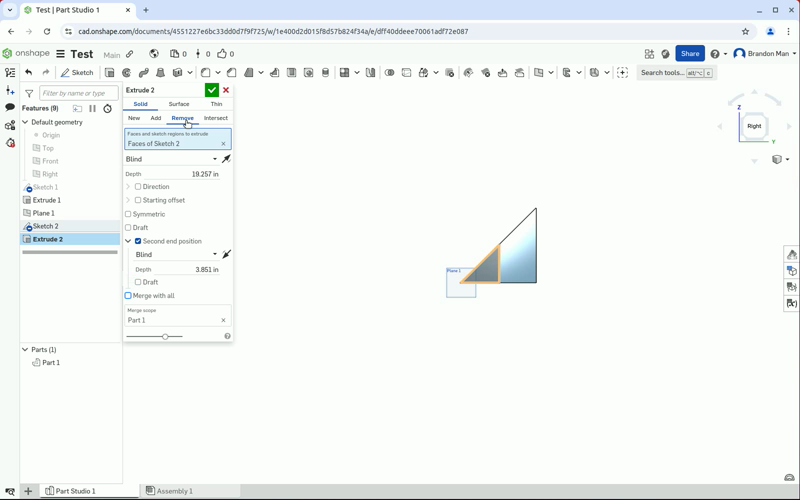
key(space)
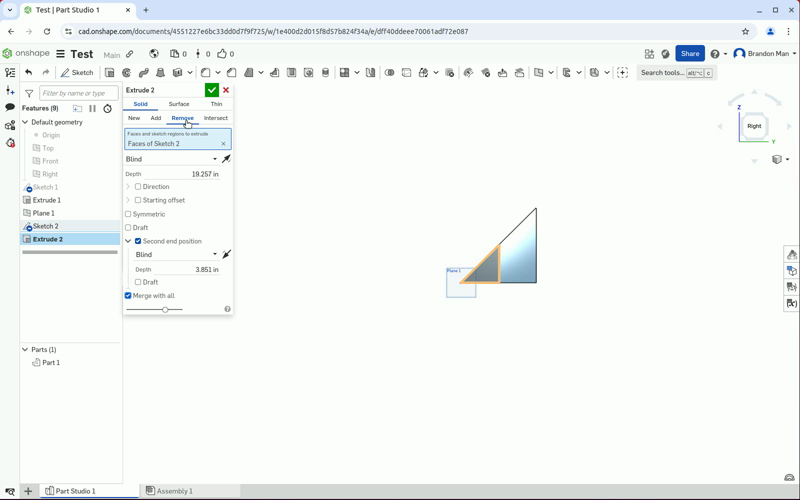
key(enter)
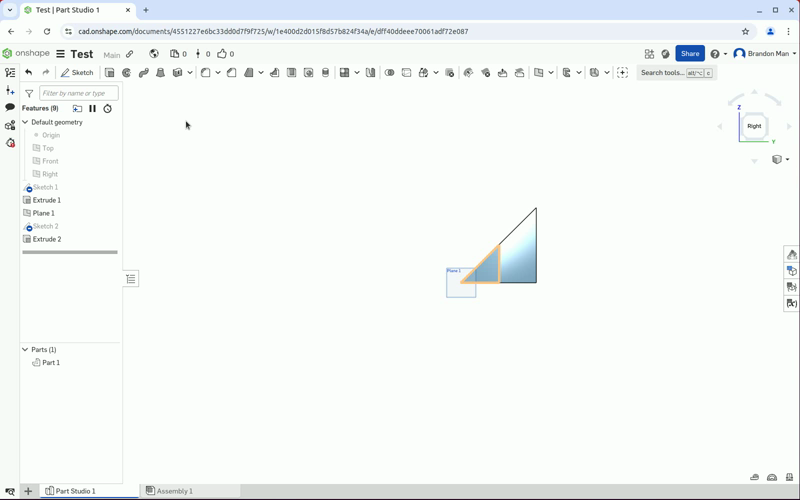
key(shift+h)
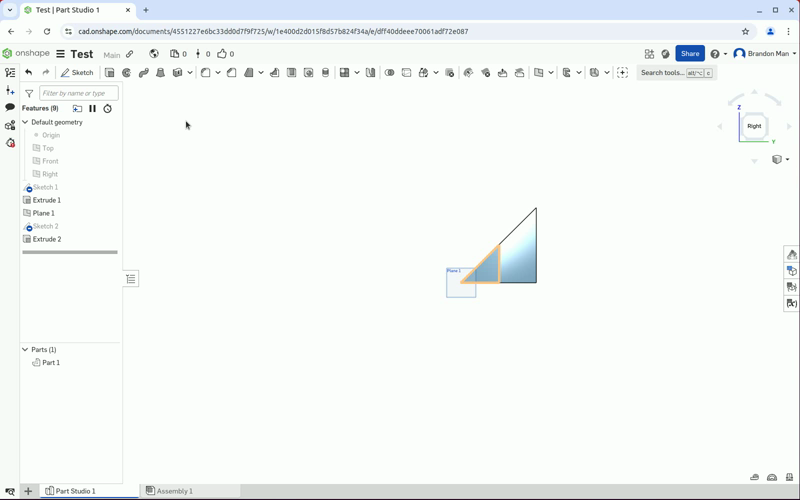
key(shift+h)
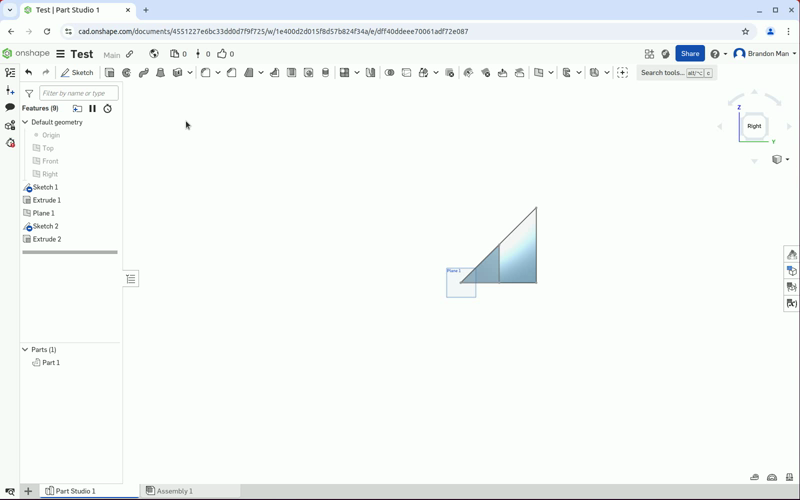
key(shift+7)
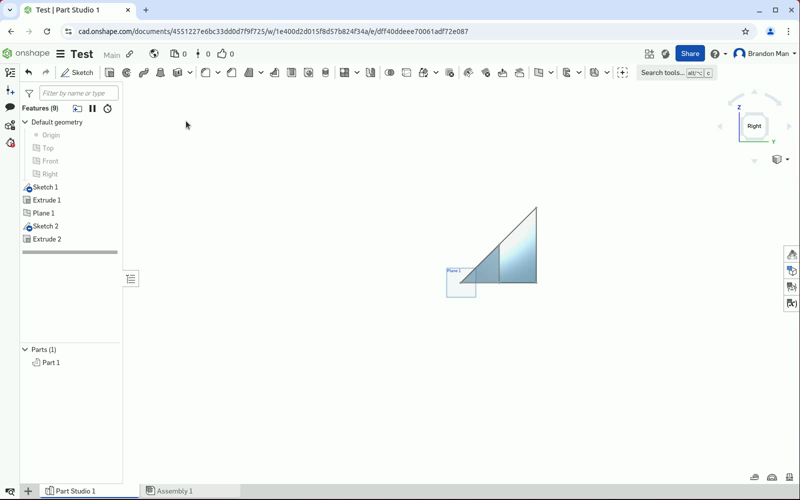
key(right, 2)
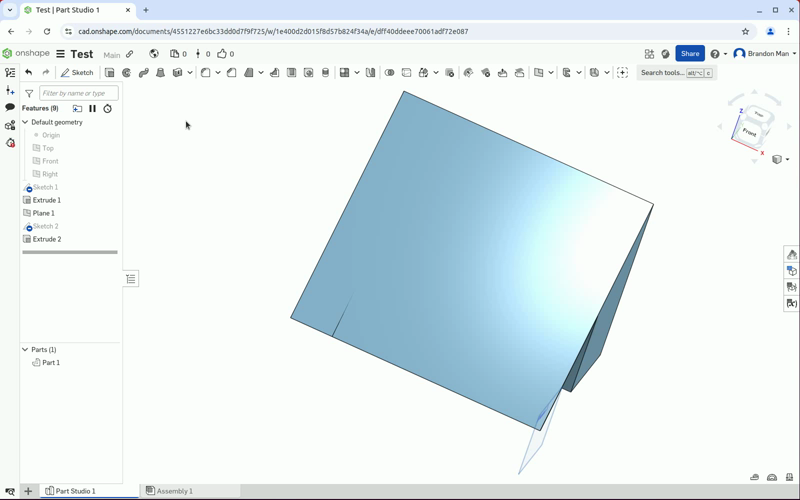
key(down, 2)
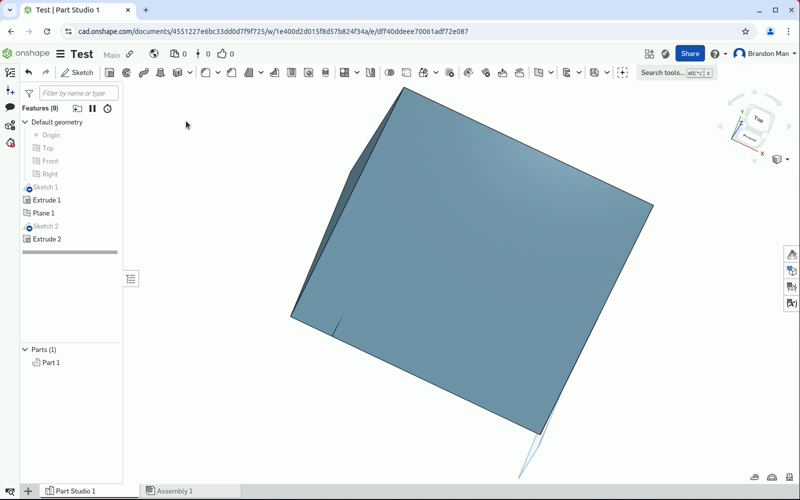
key(up, 2)
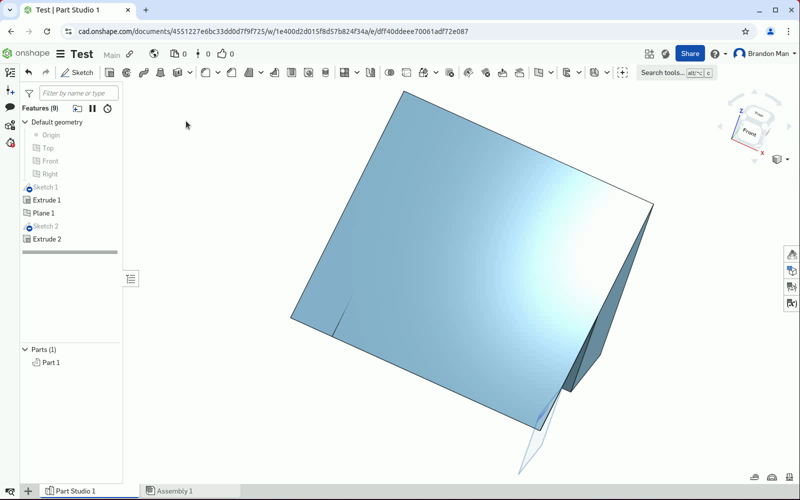
key(left, 2)
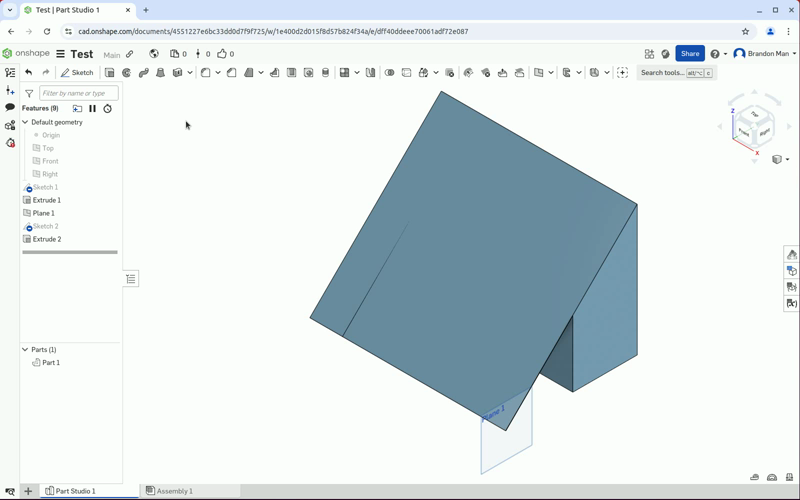
mouse_move(73, 189)
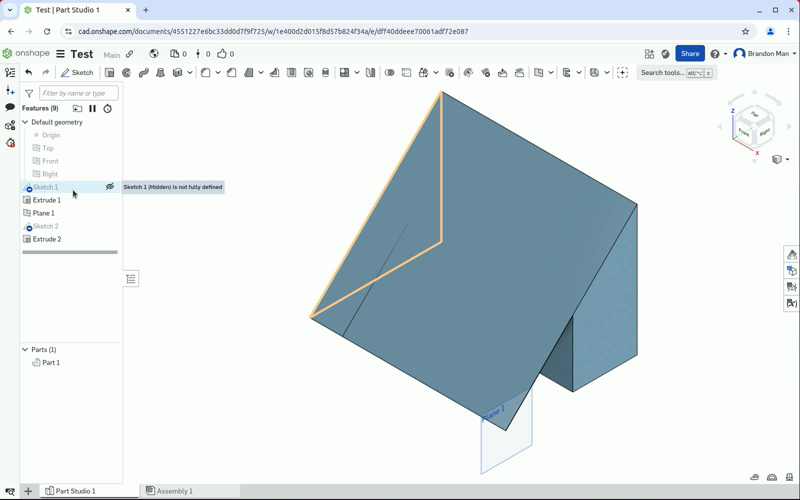
click(73, 189)